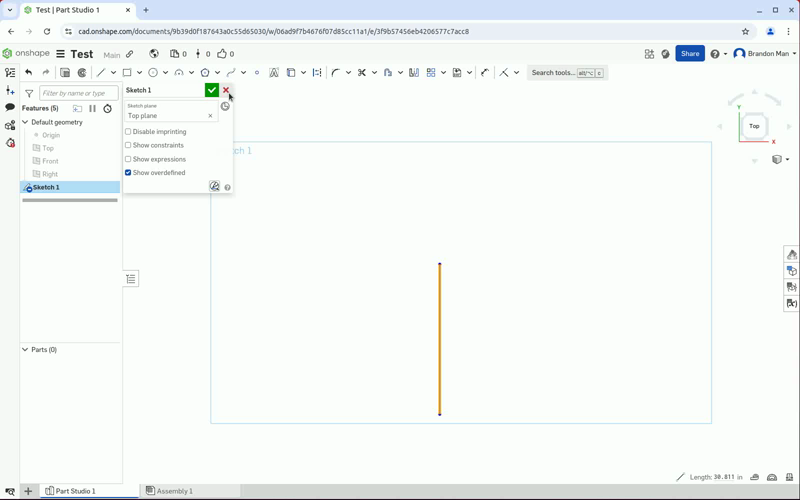
key(shift+h)
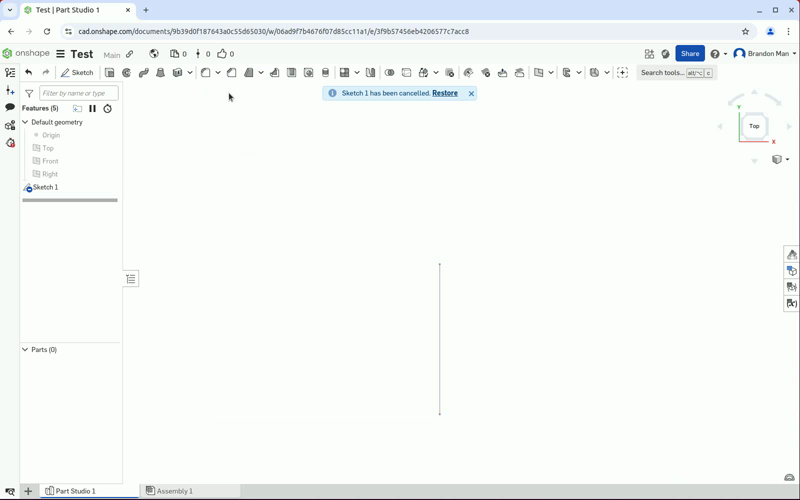
key(shift+s)
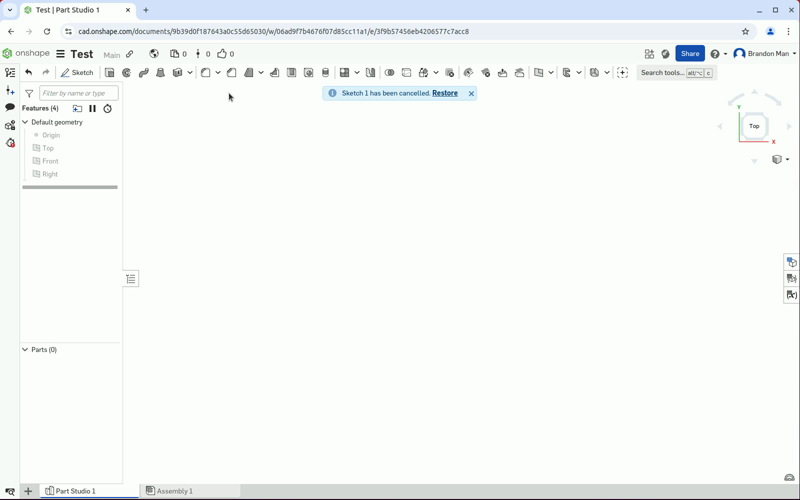
mouse_move(73, 150)
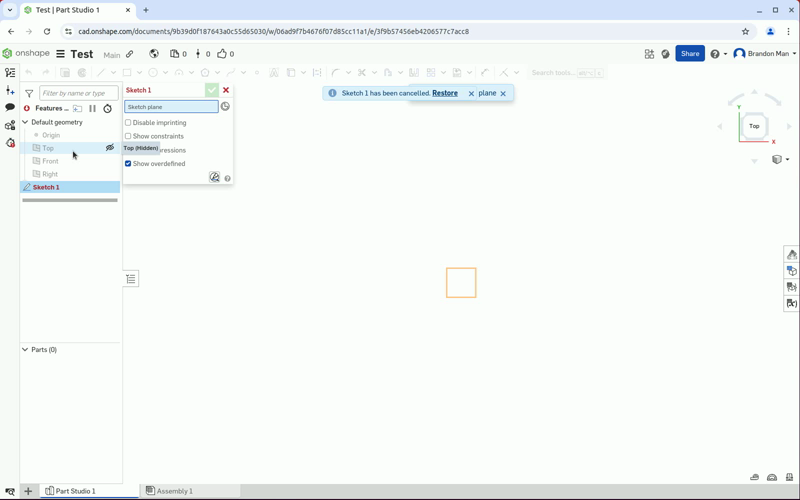
click(73, 150)
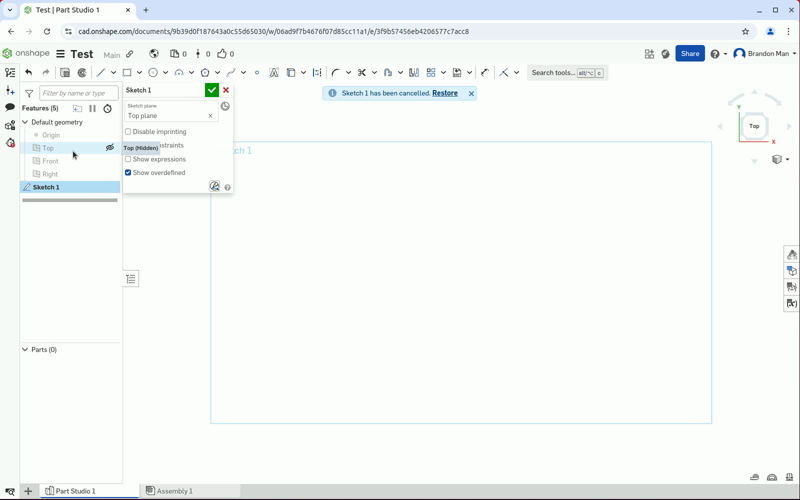
mouse_move(73, 352)
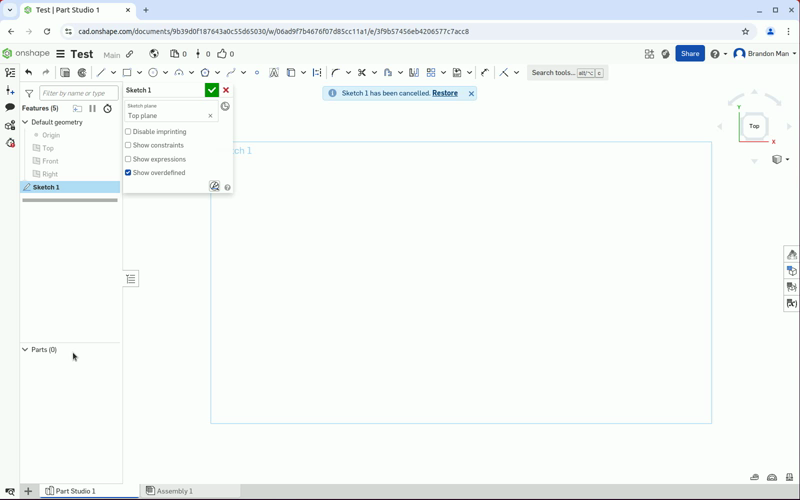
key(y)
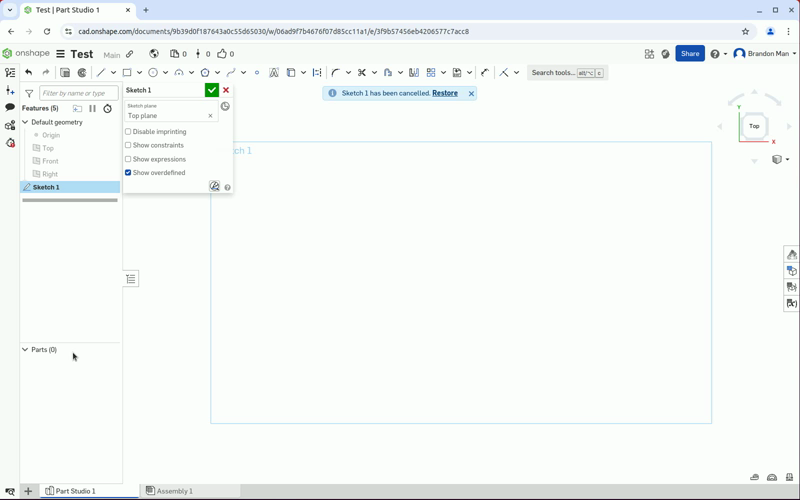
key(l)
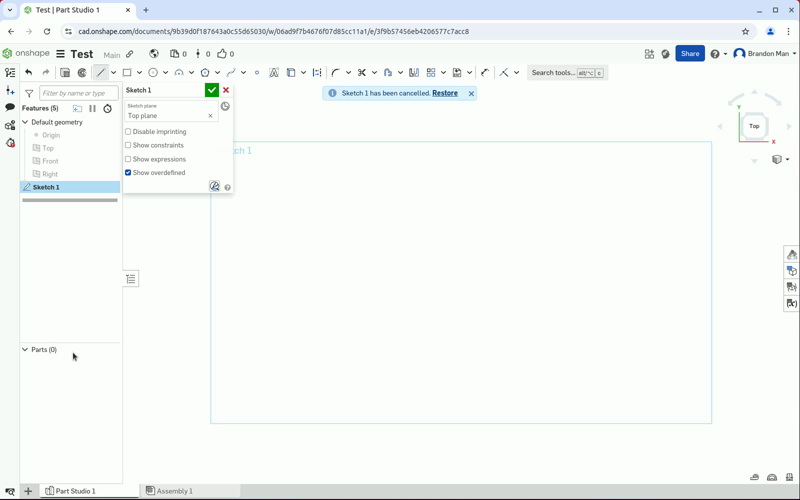
key_down(shift)
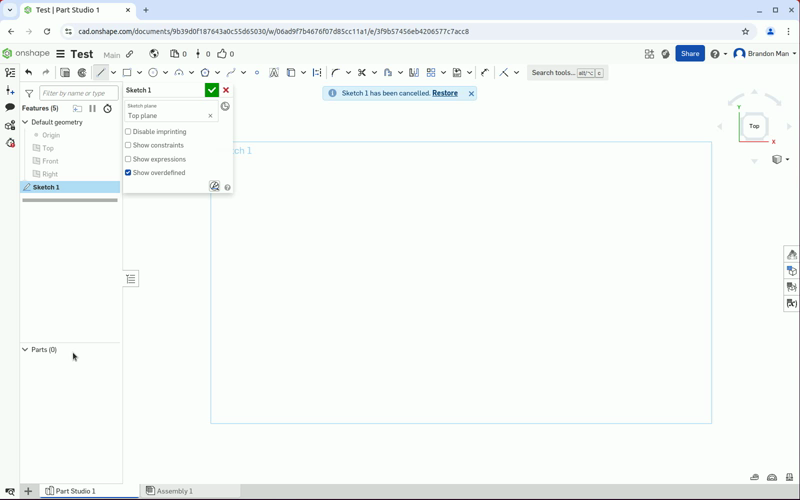
mouse_move(460, 219)
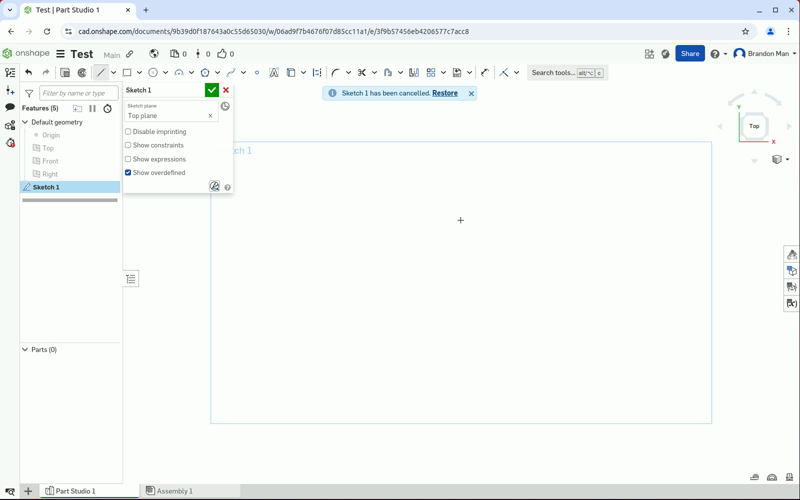
click(460, 219)
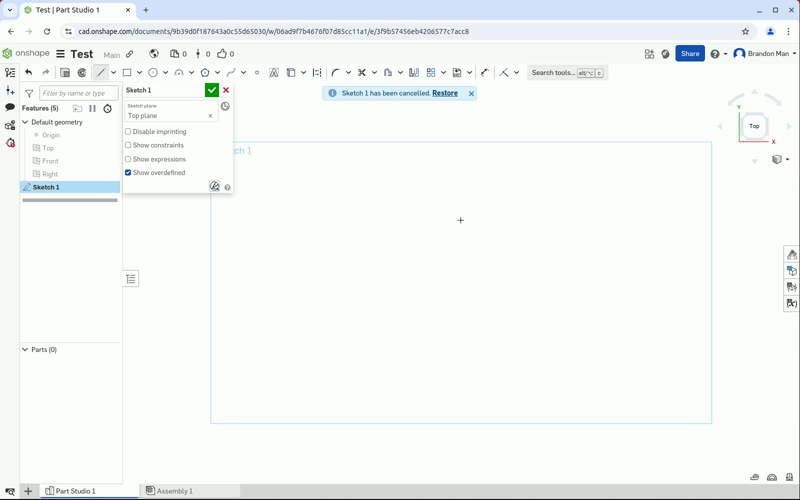
key_up(shift)
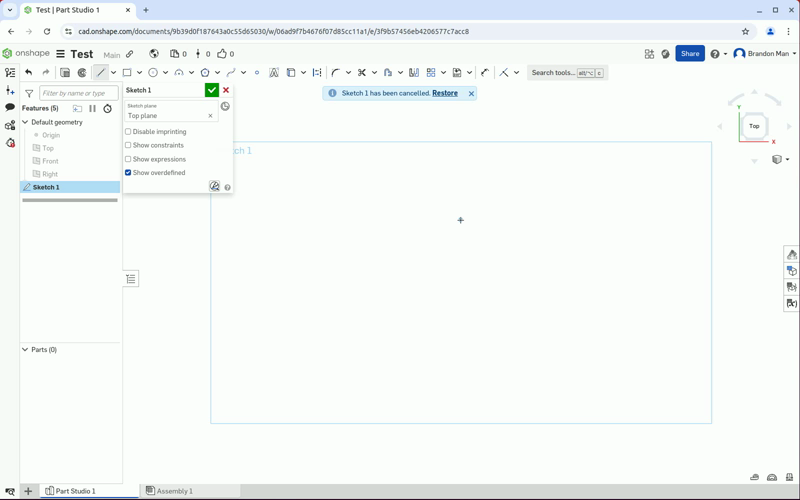
key_down(shift)
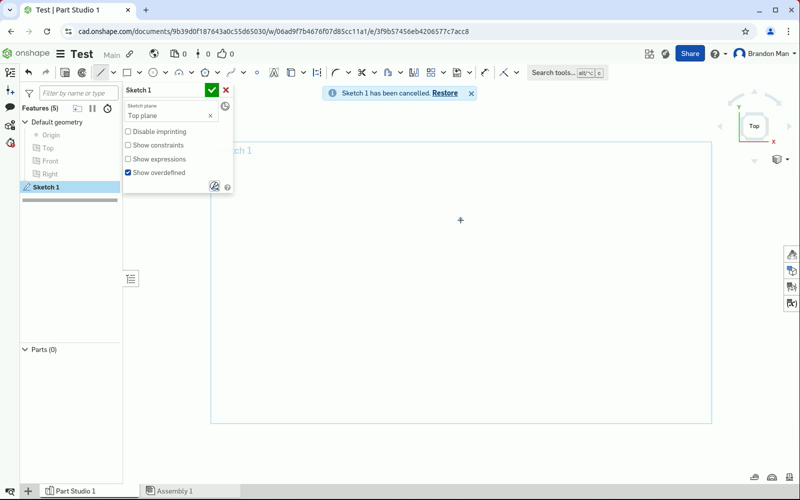
mouse_move(490, 219)
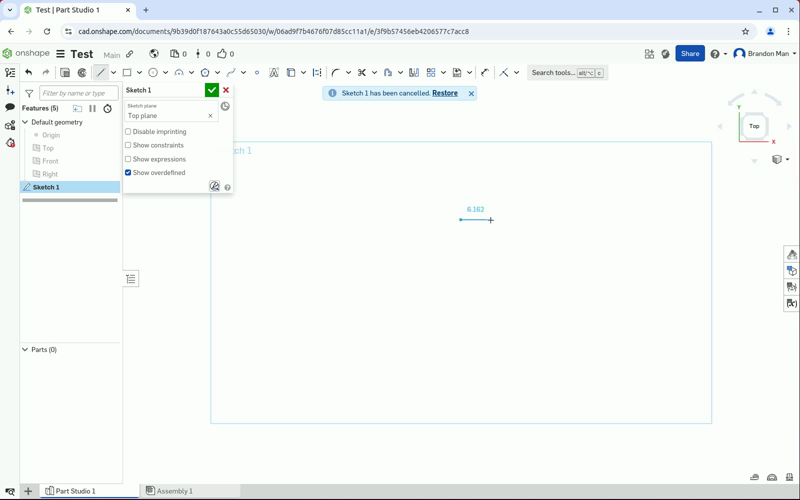
mouse_move(493, 214)
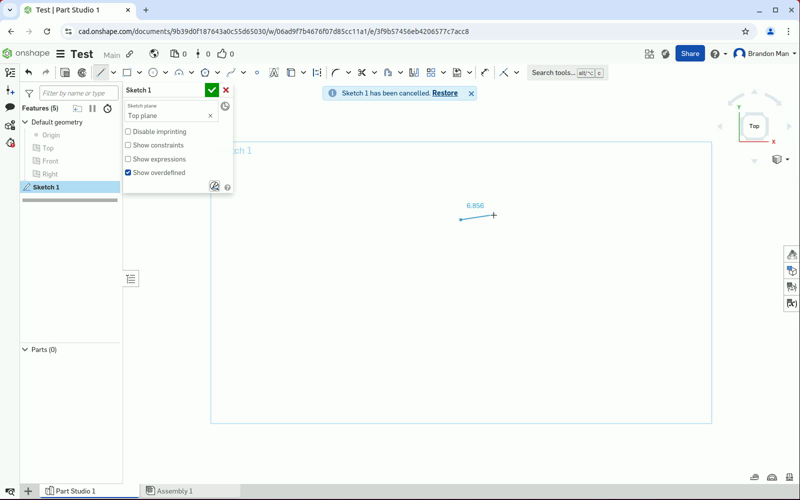
click(493, 214)
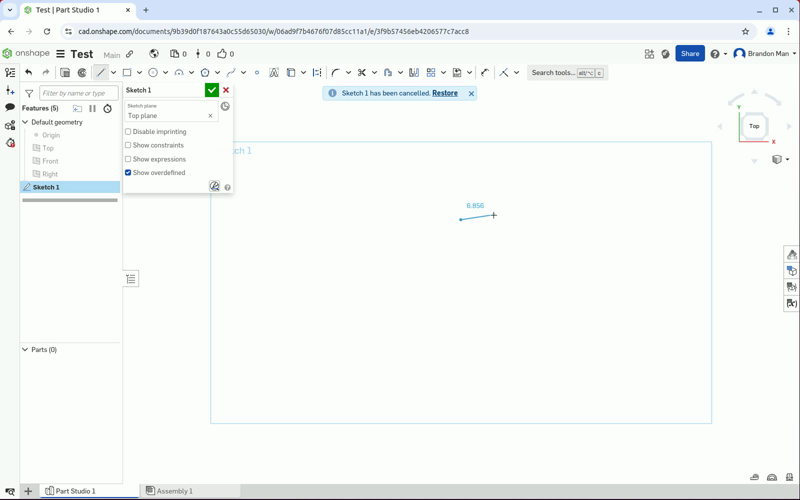
key_up(shift)
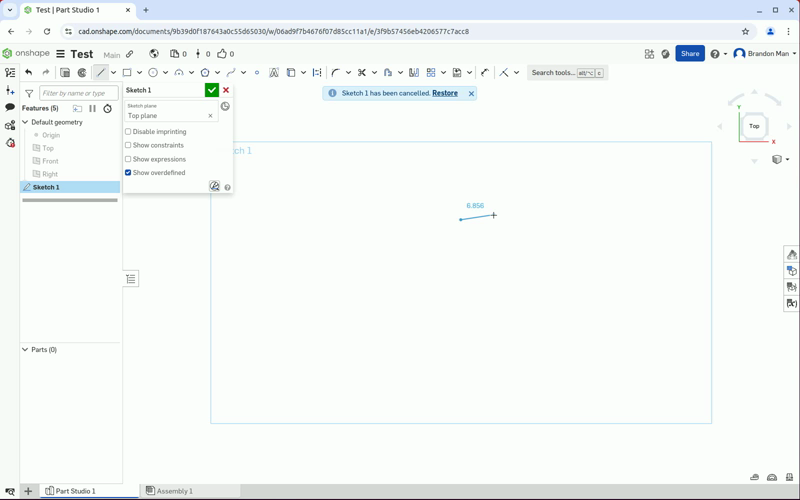
key_down(shift)
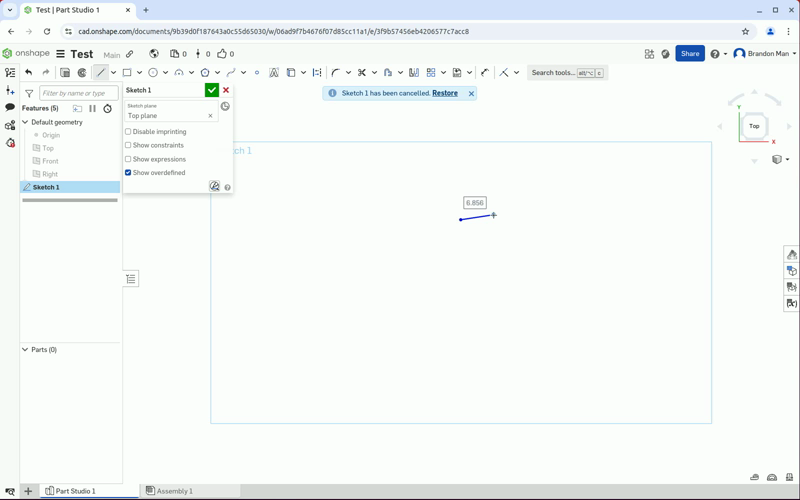
mouse_move(523, 214)
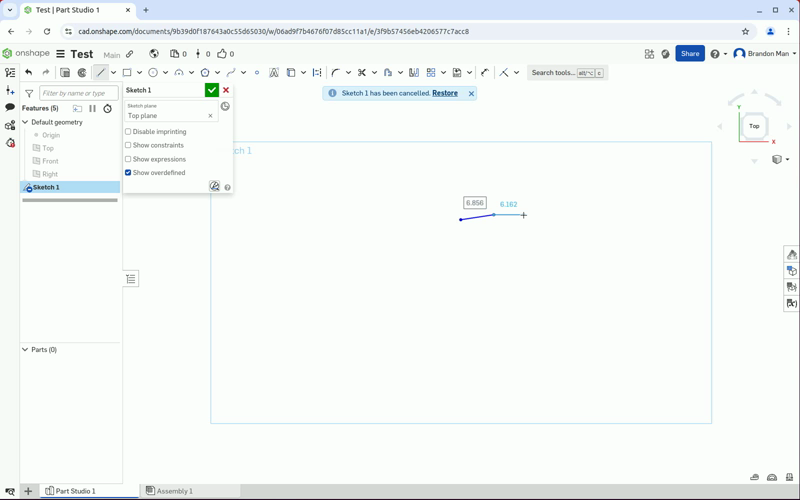
mouse_move(543, 214)
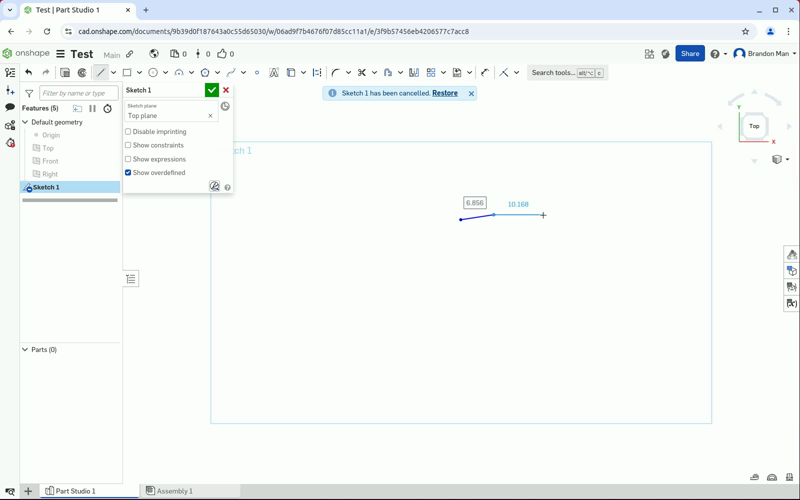
click(543, 214)
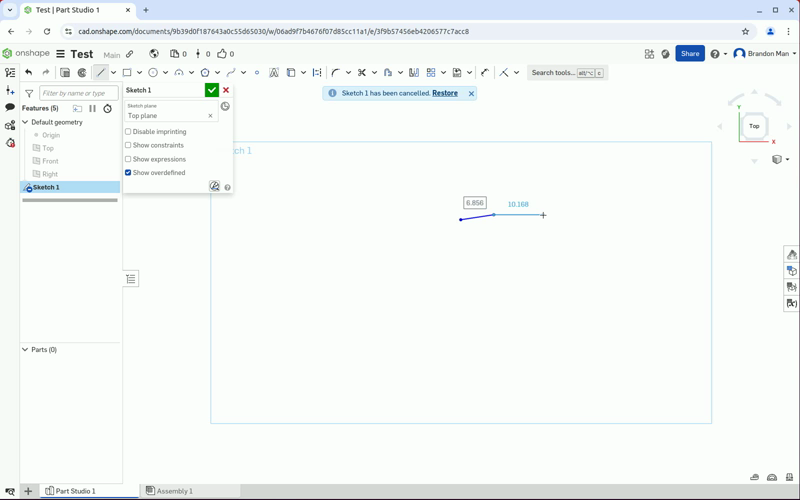
key_up(shift)
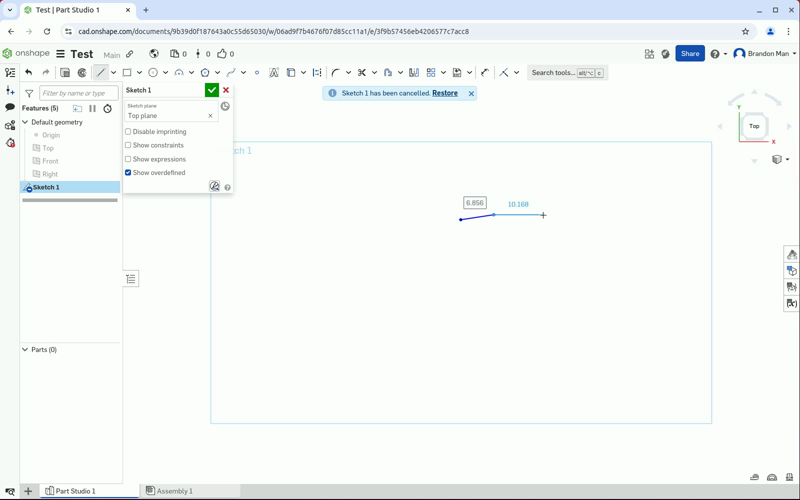
key_down(shift)
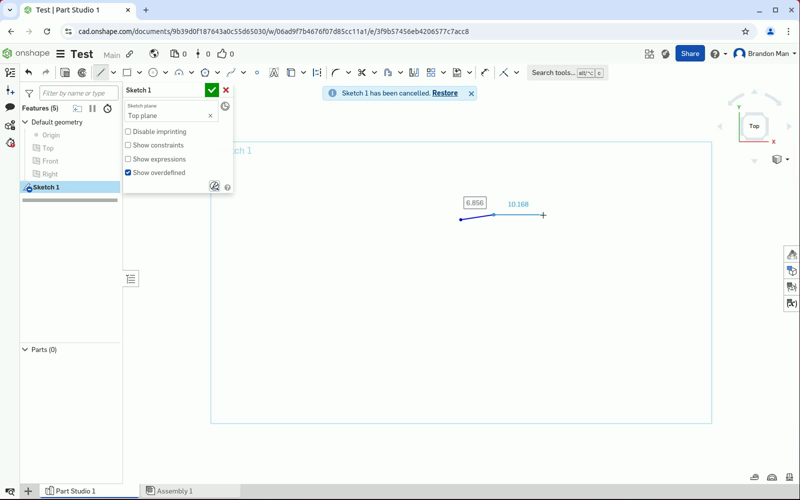
mouse_move(573, 214)
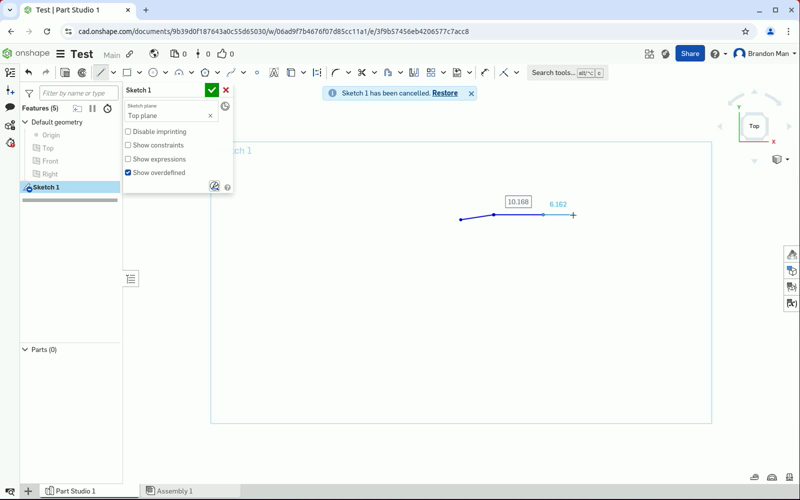
mouse_move(505, 170)
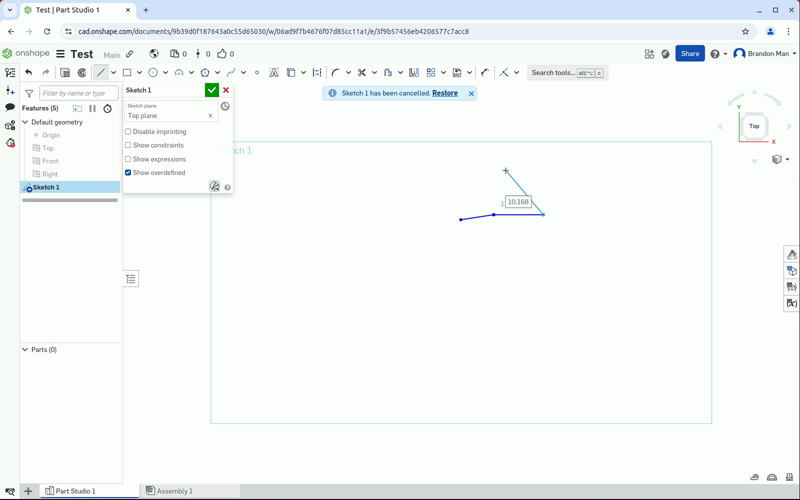
click(505, 170)
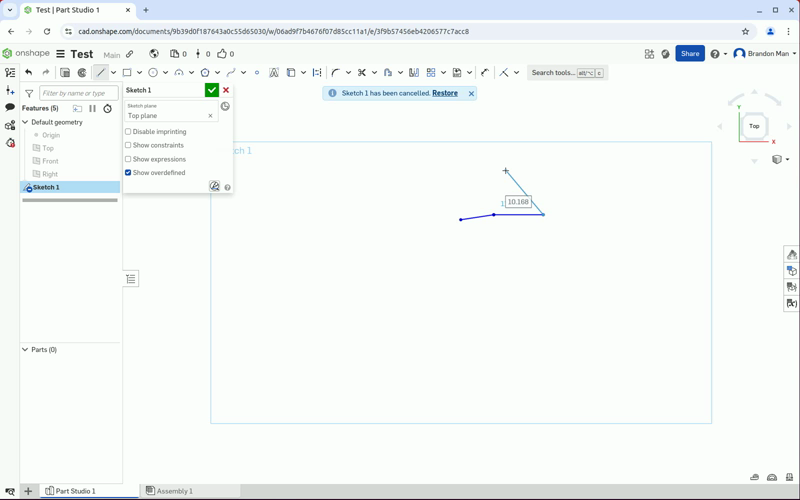
key_up(shift)
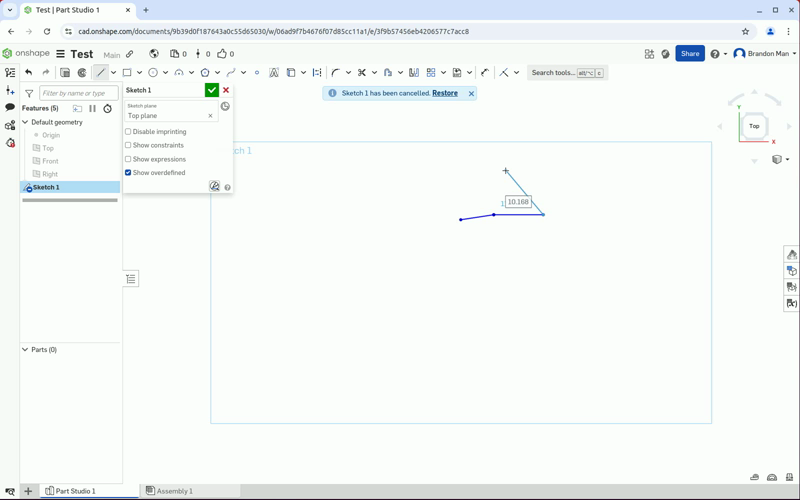
key_down(shift)
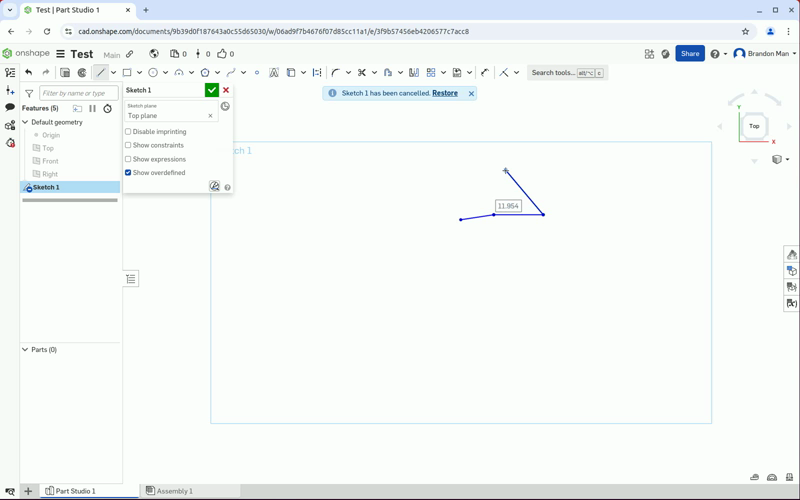
mouse_move(535, 170)
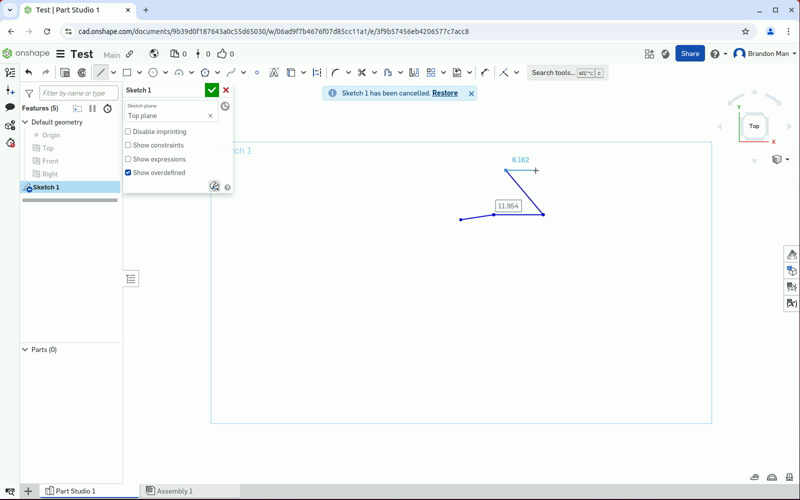
mouse_move(460, 170)
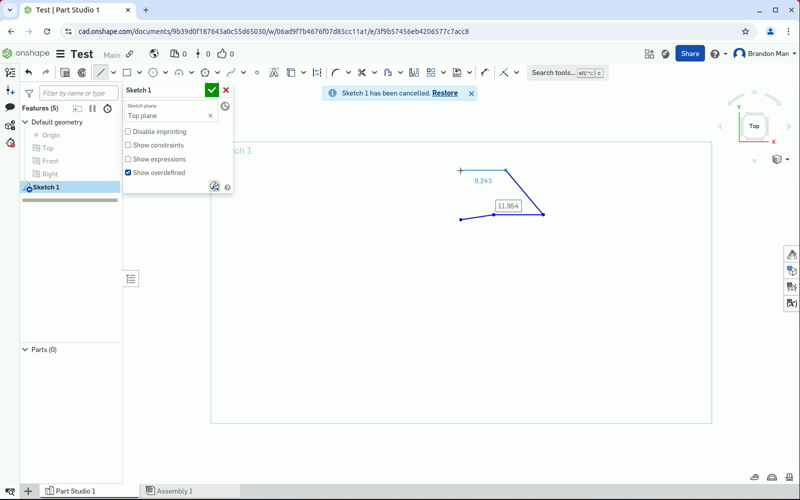
click(460, 170)
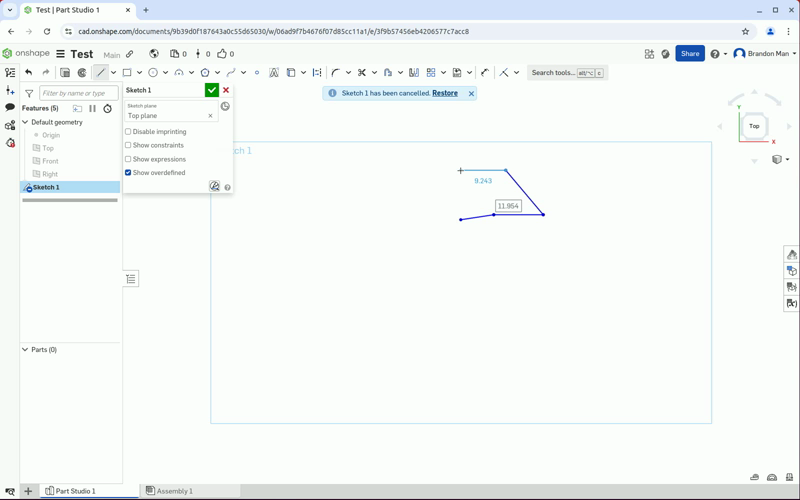
key_up(shift)
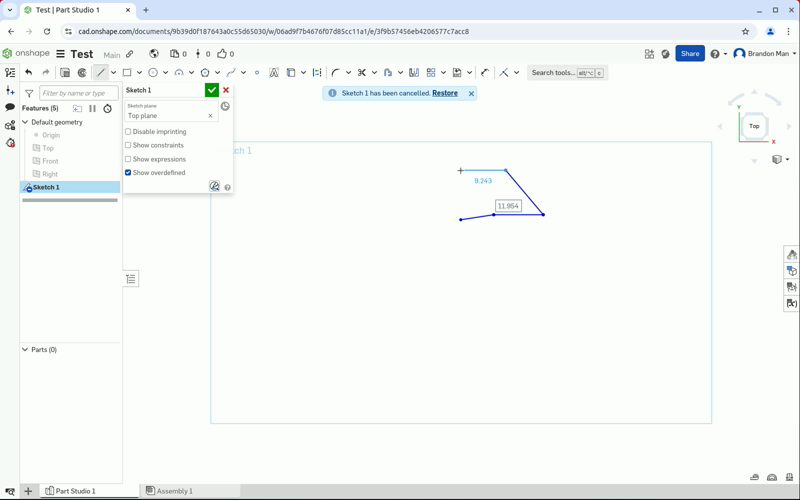
mouse_move(490, 170)
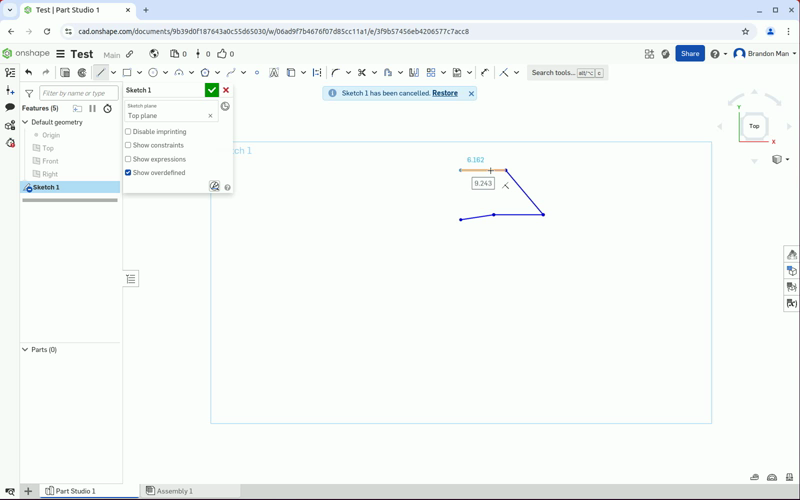
key_down(shift)
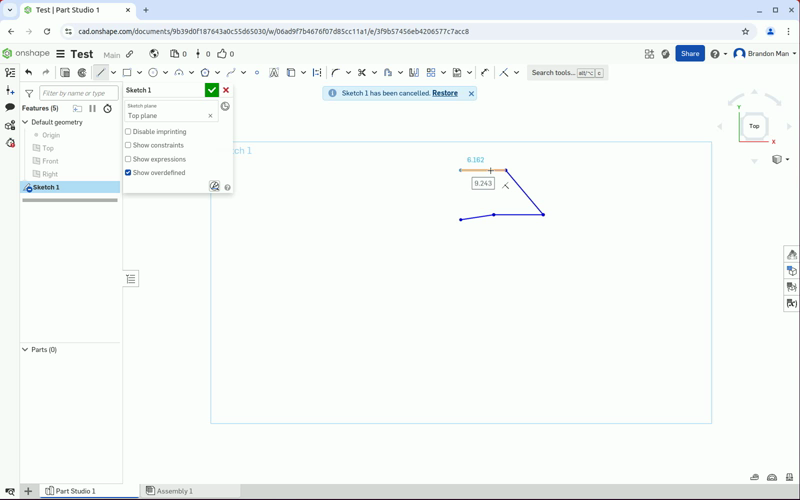
mouse_move(460, 219)
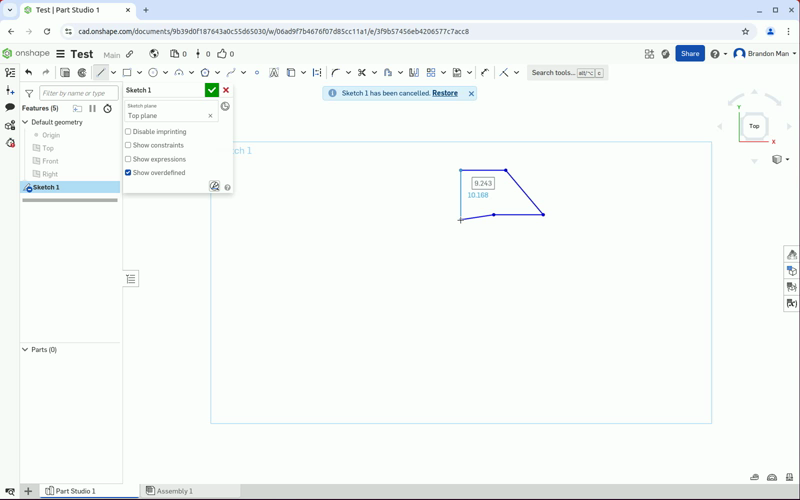
key_up(shift)
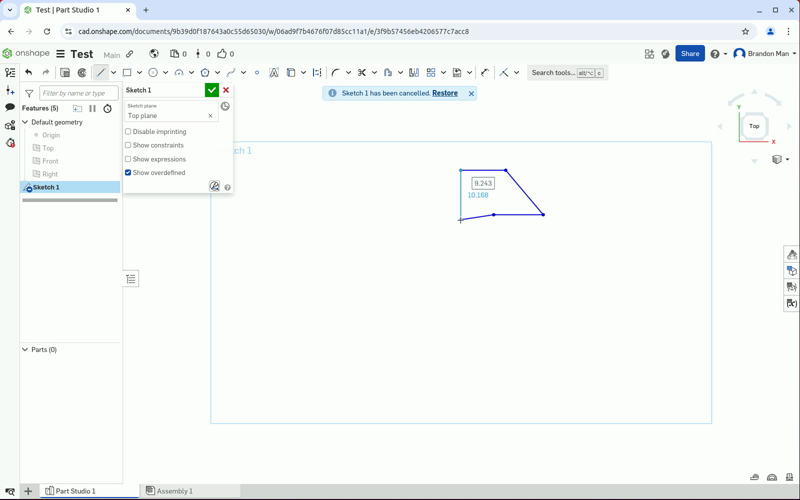
click(460, 219)
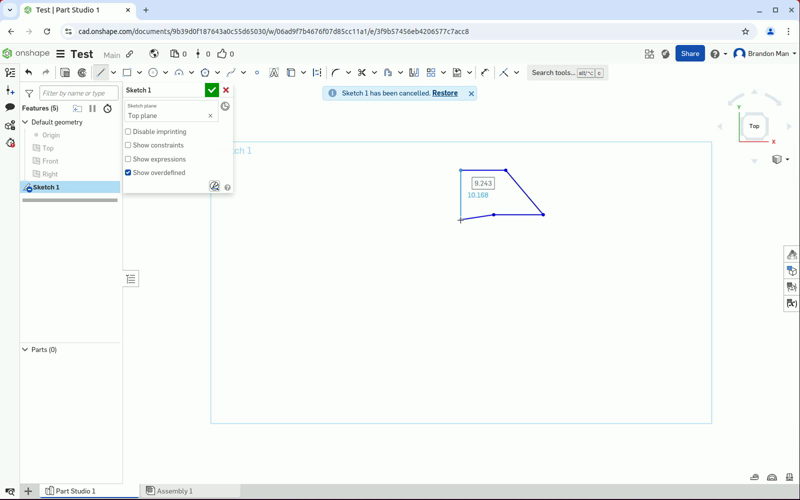
key(esc)
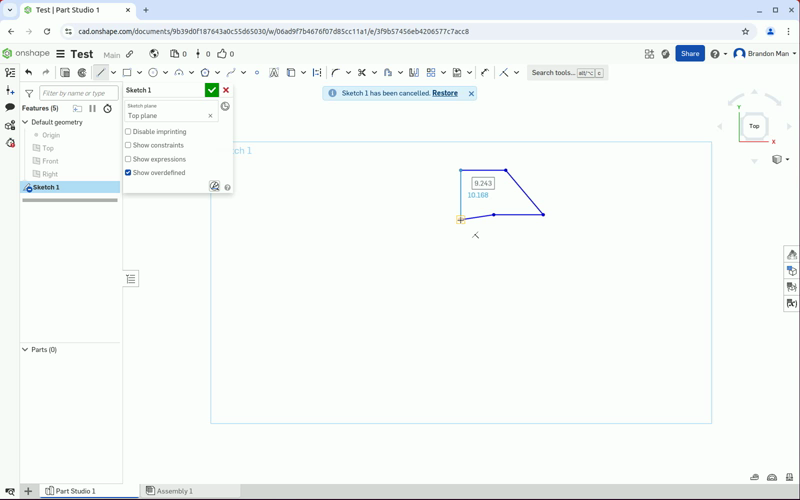
mouse_move(488, 198)
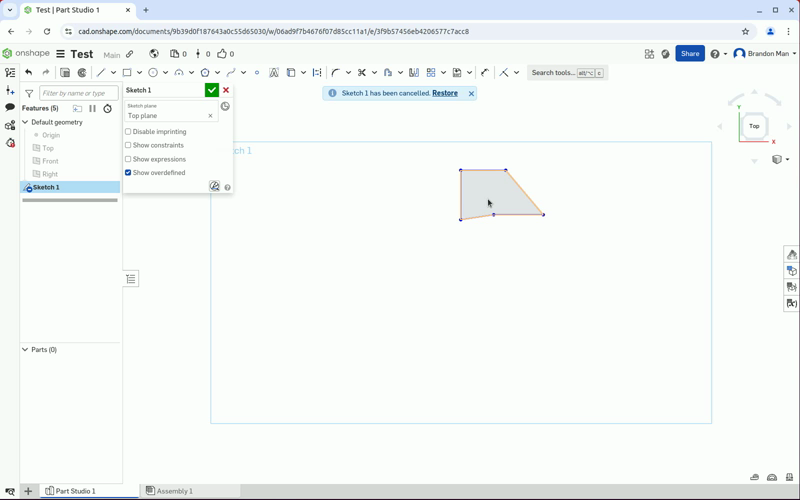
click(488, 198)
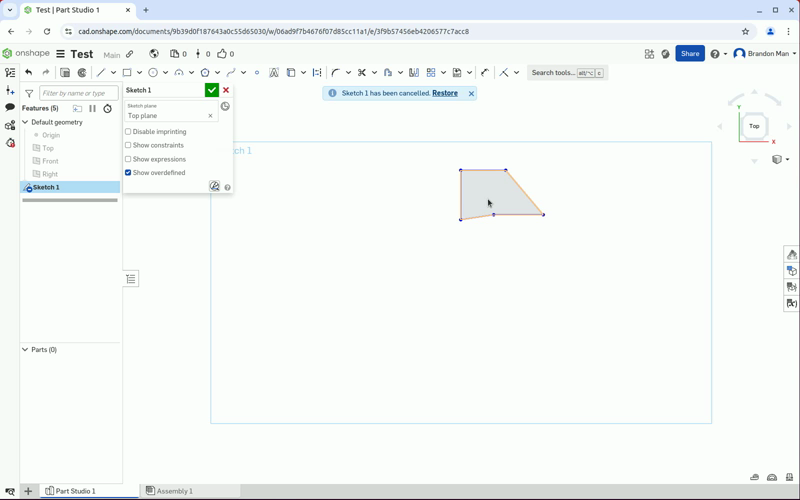
mouse_move(73, 352)
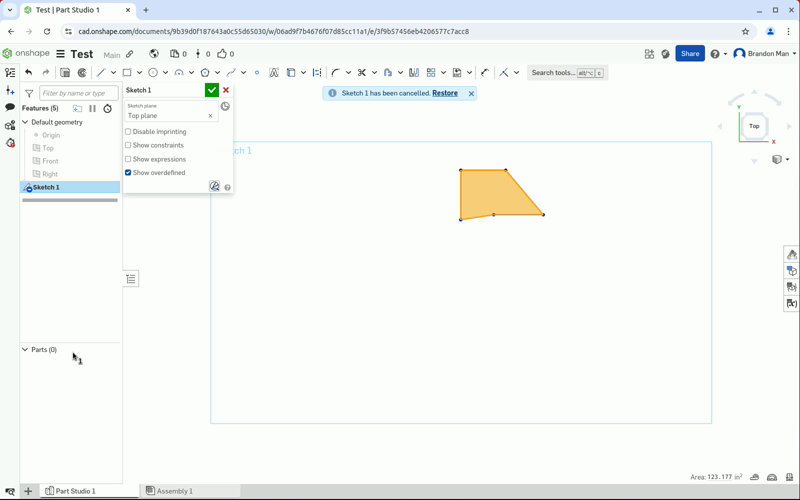
key(shift+y)
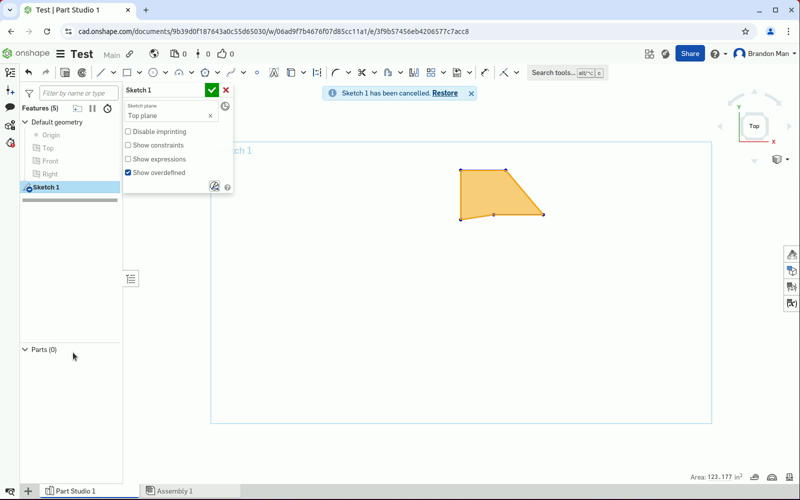
key(shift+e)
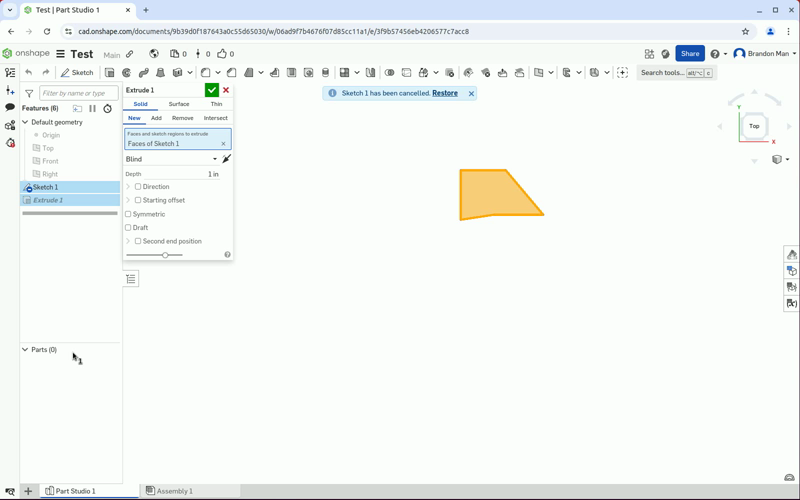
mouse_move(143, 106)
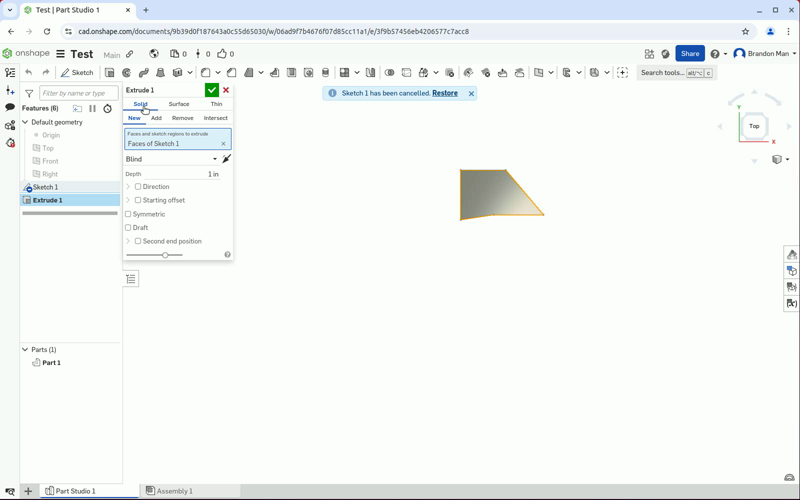
click(143, 106)
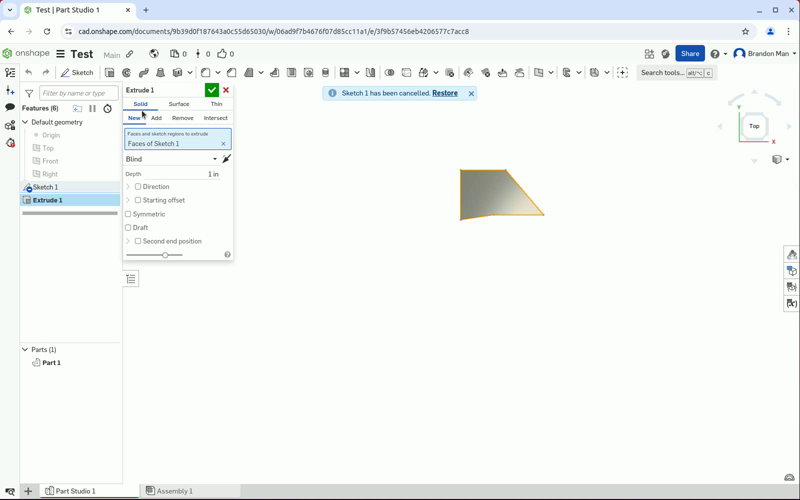
mouse_move(137, 120)
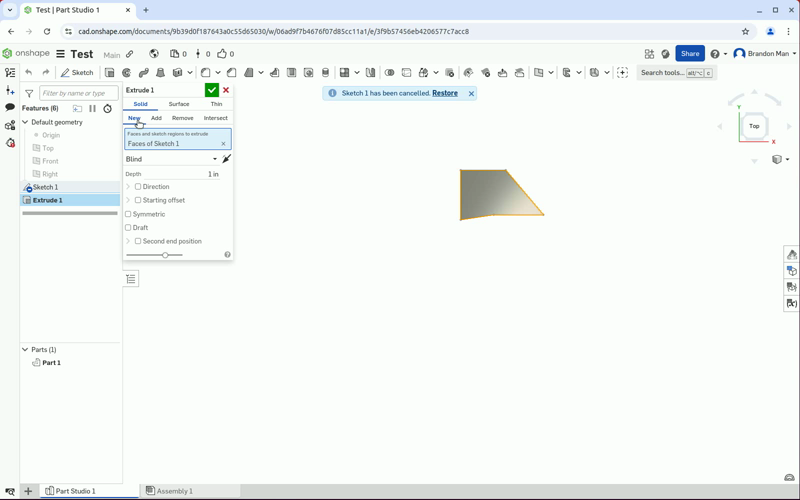
click(137, 120)
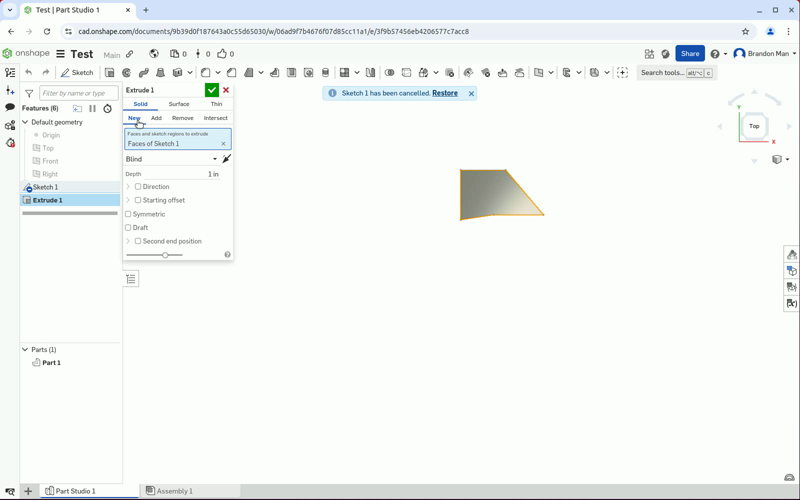
key(tab, 4)
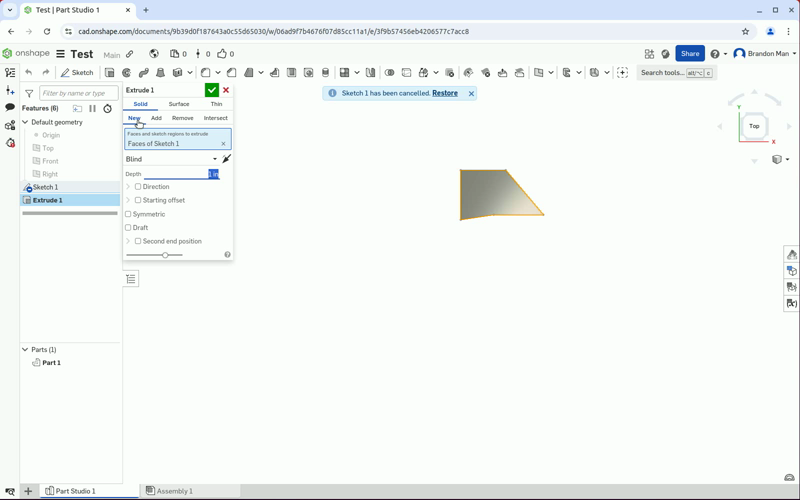
text(19.498)
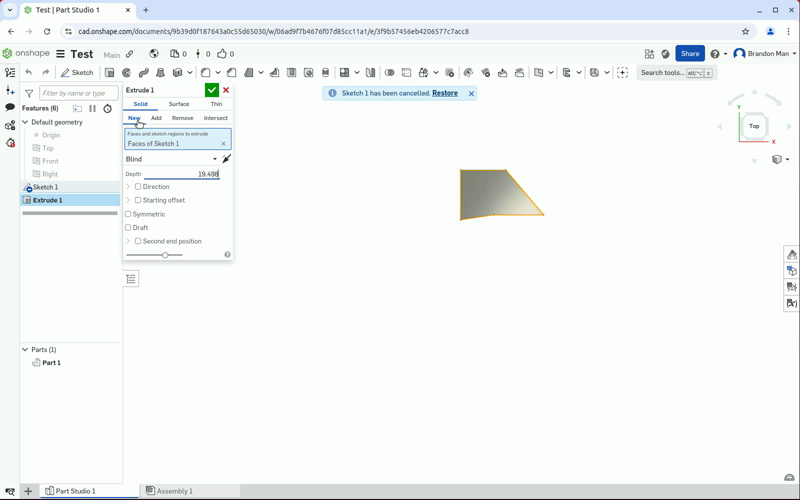
key(enter)
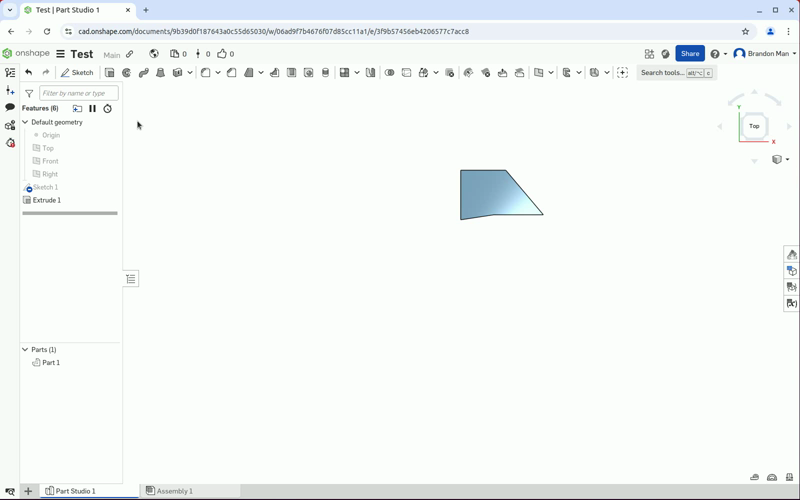
key(shift+h)
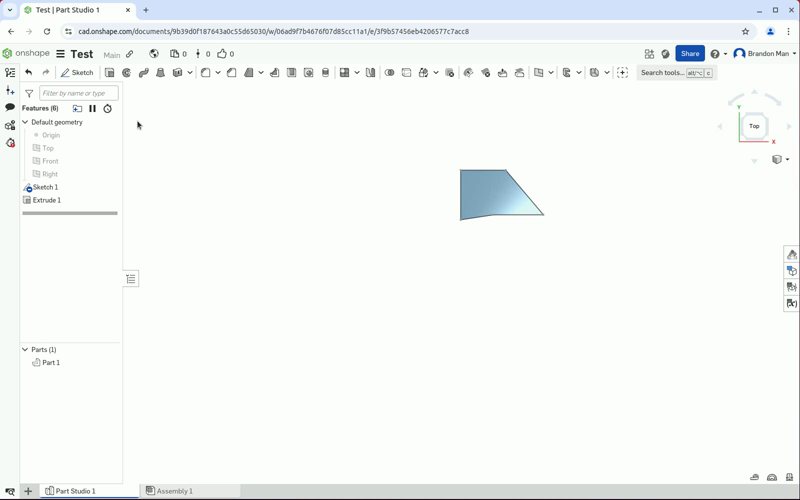
key(shift+h)
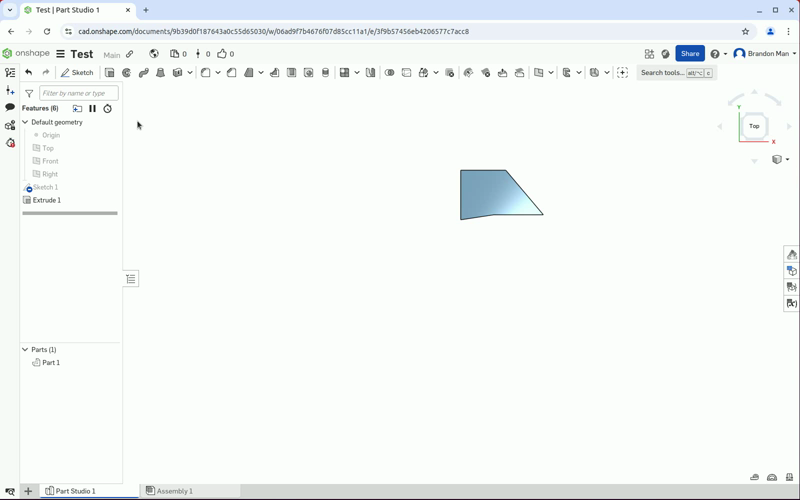
mouse_move(73, 189)
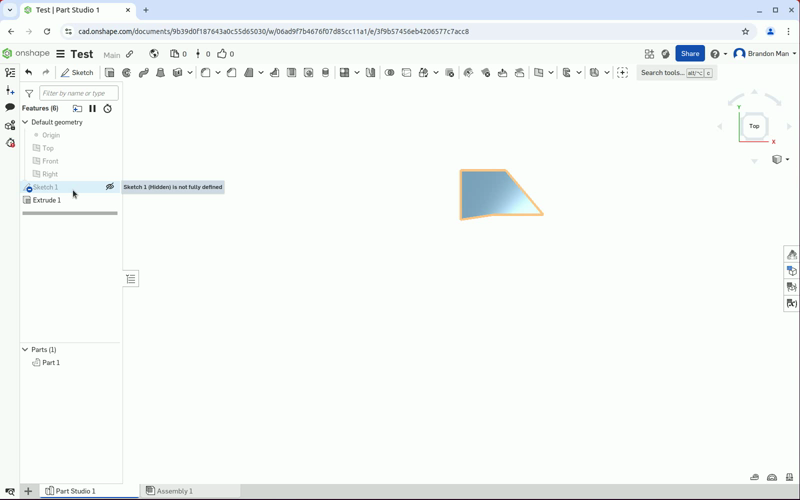
click(73, 189)
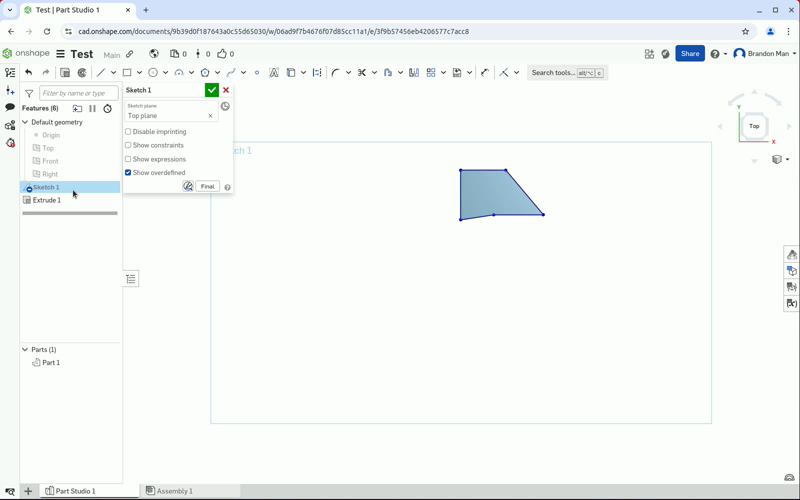
mouse_move(229, 92)
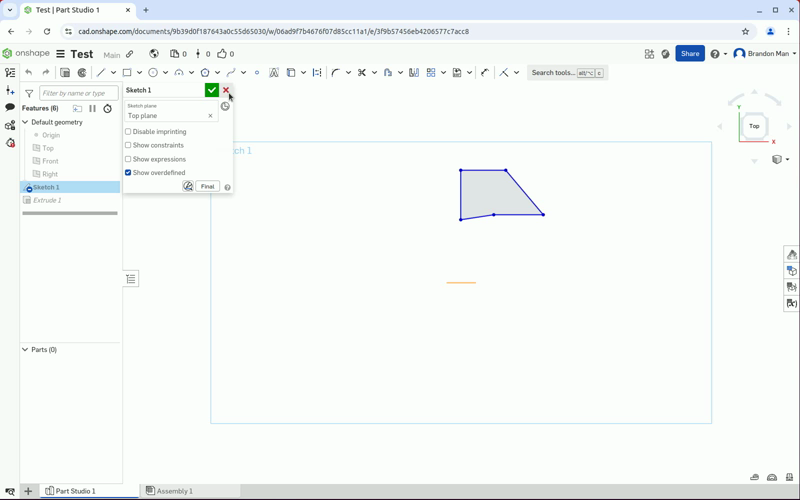
click(229, 92)
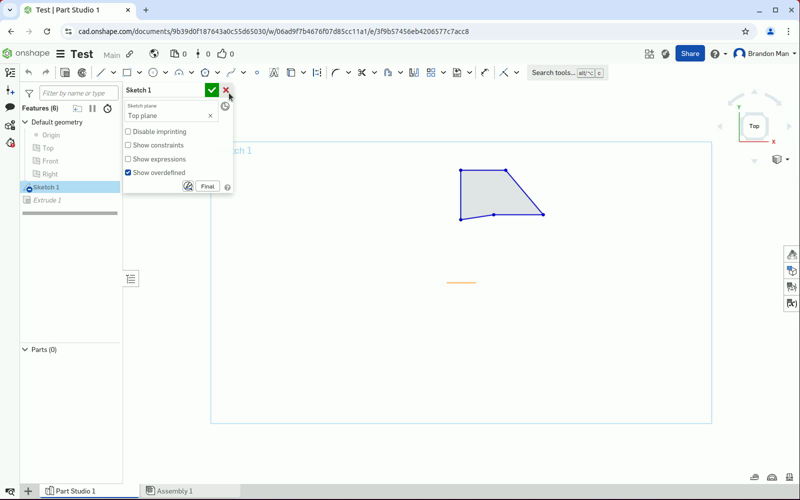
key(shift+s)
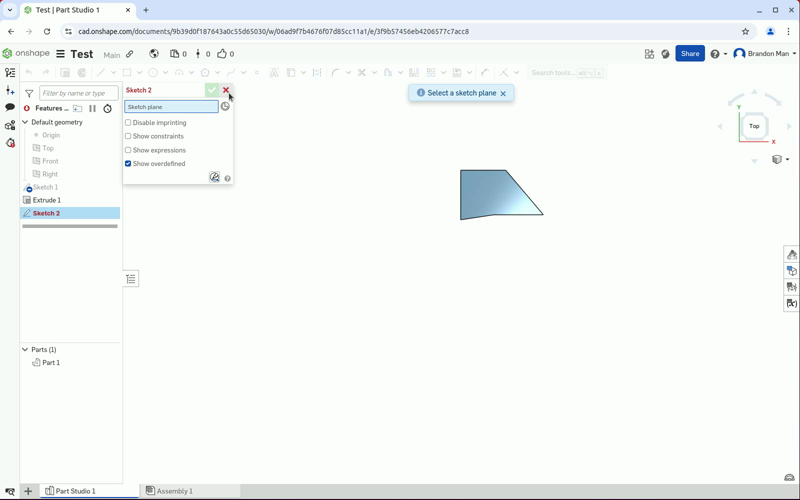
mouse_move(73, 150)
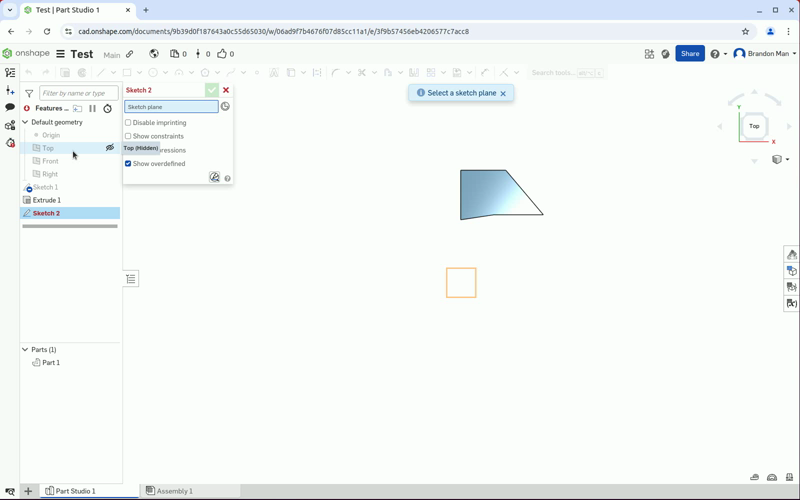
click(73, 150)
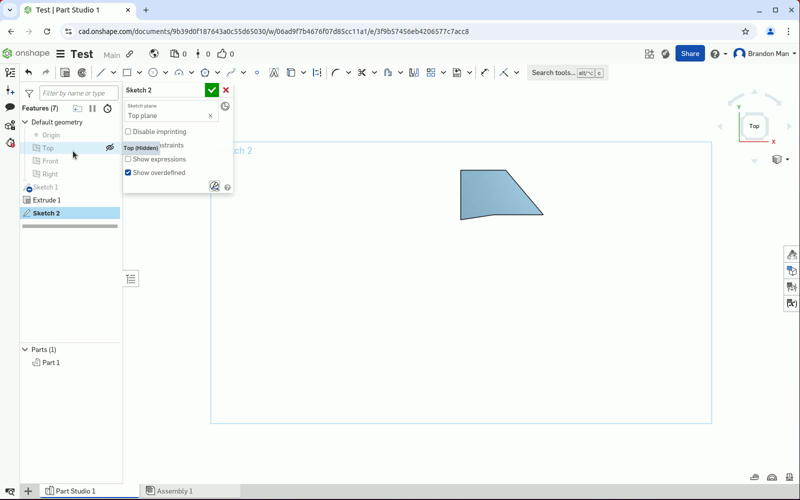
mouse_move(73, 352)
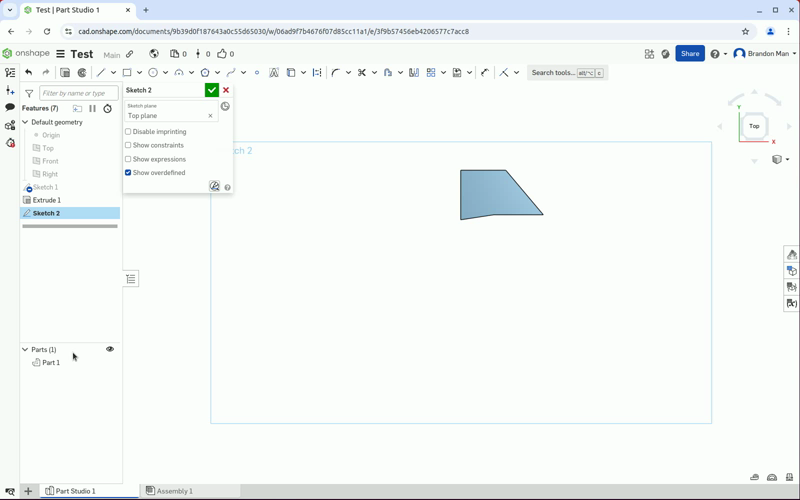
key(y)
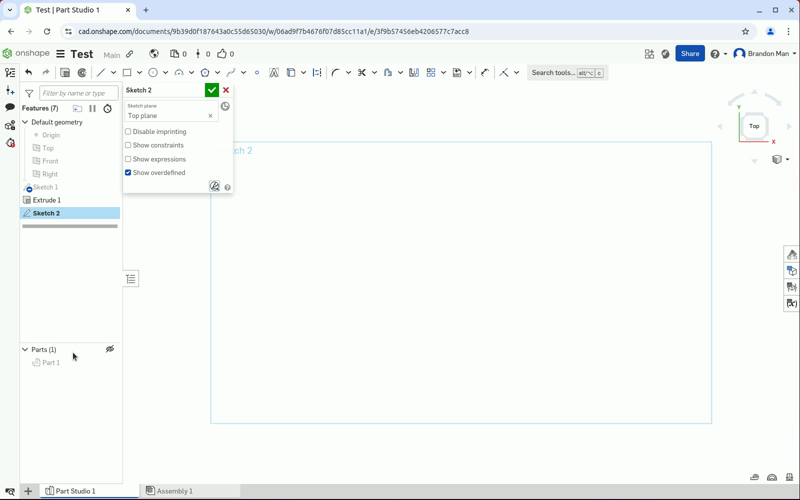
key(l)
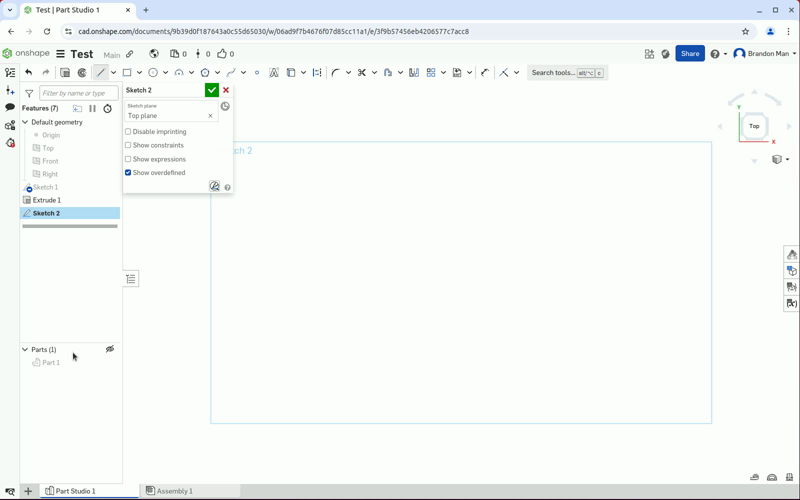
key_down(shift)
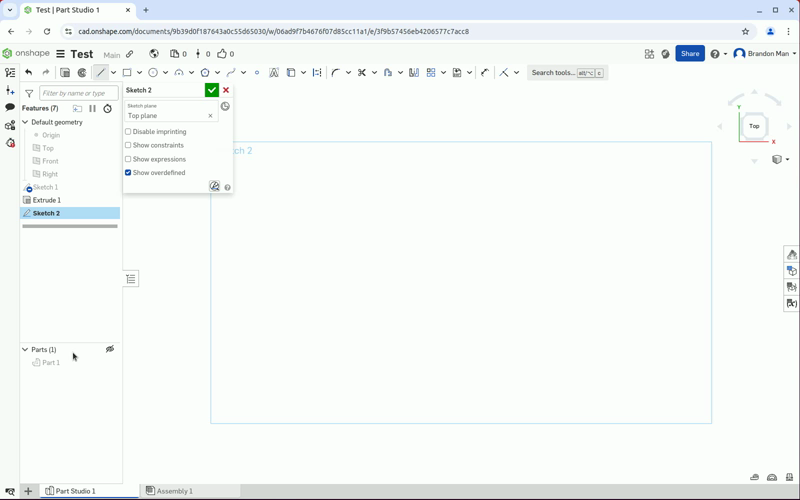
mouse_move(401, 236)
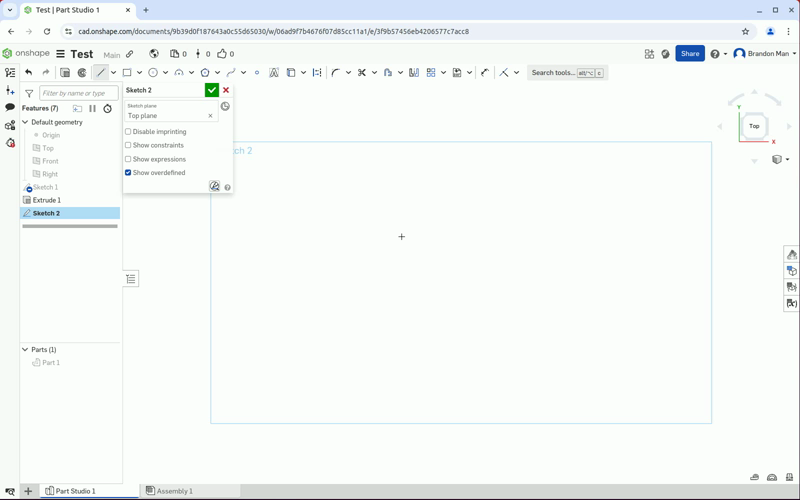
click(401, 236)
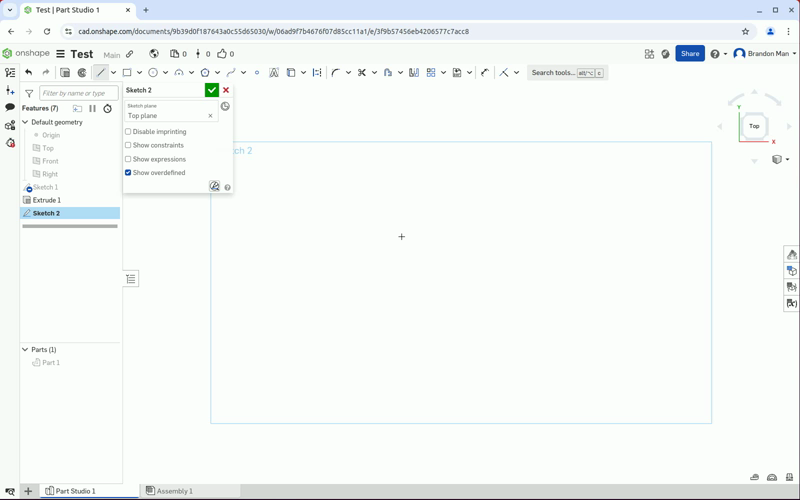
key_up(shift)
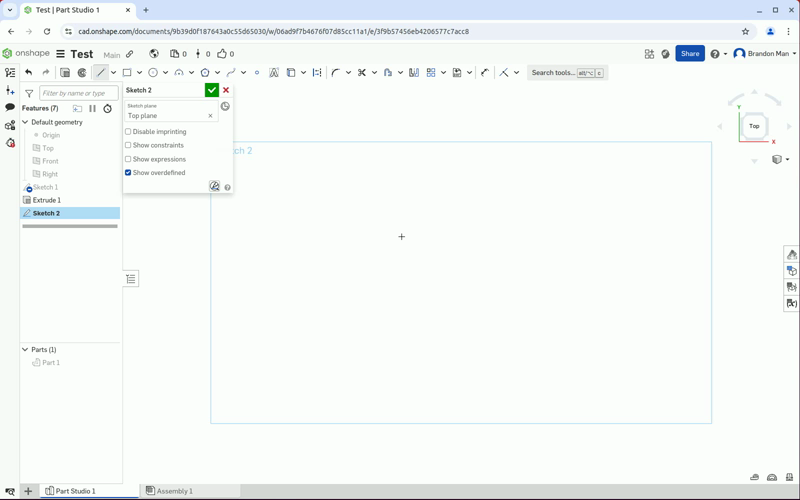
key_down(shift)
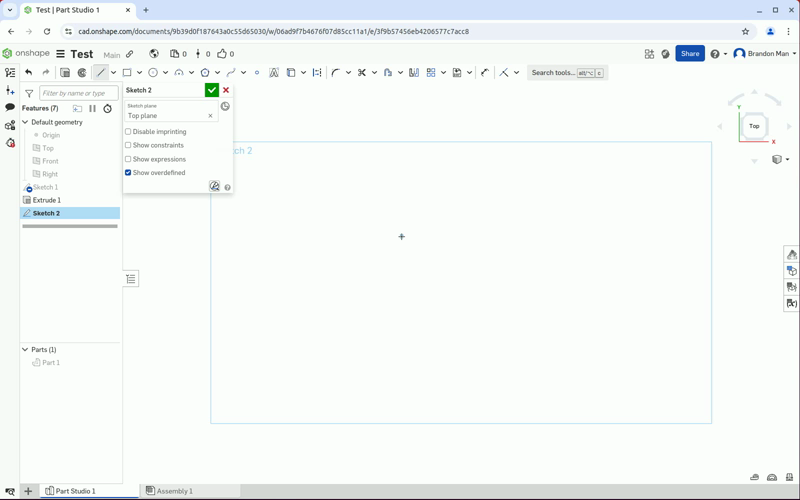
mouse_move(431, 236)
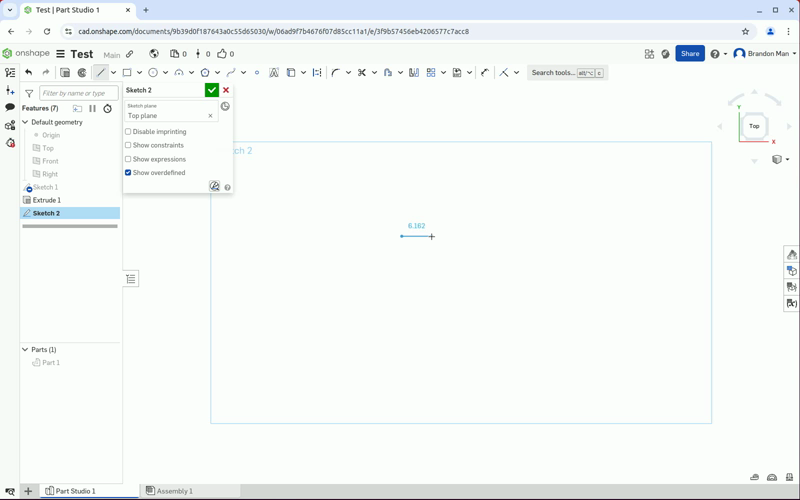
mouse_move(419, 236)
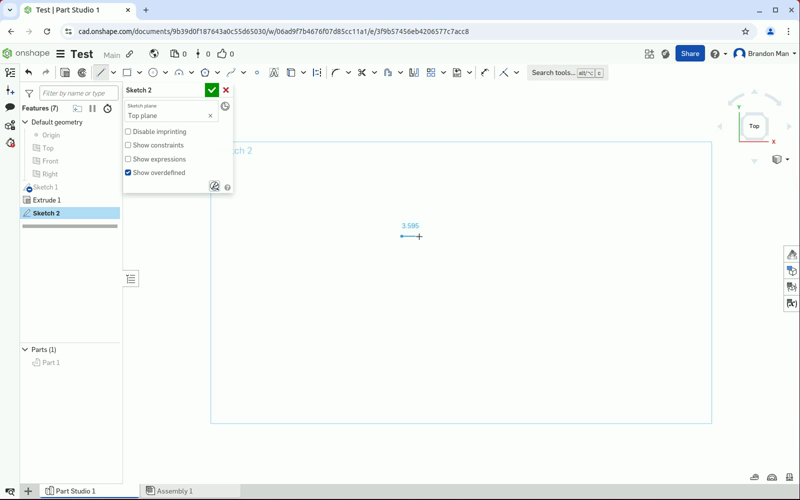
click(419, 236)
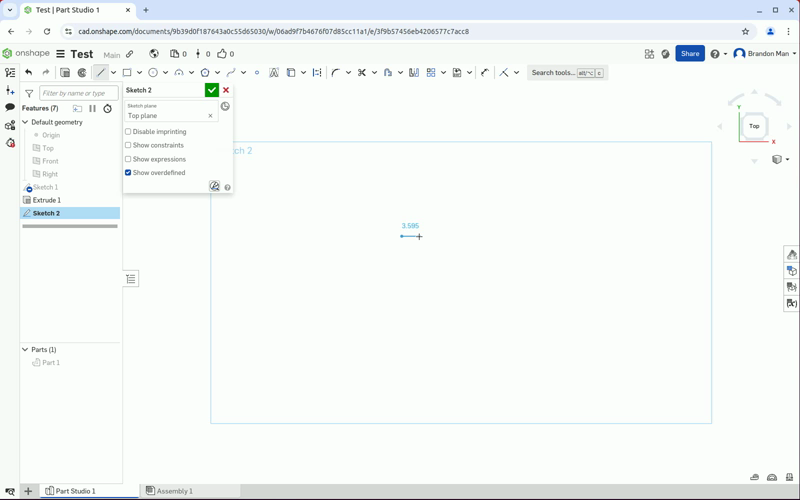
key_up(shift)
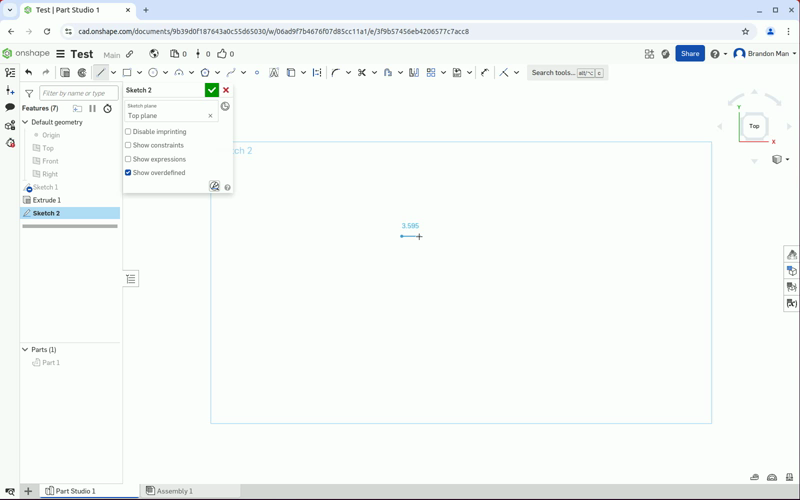
key_down(shift)
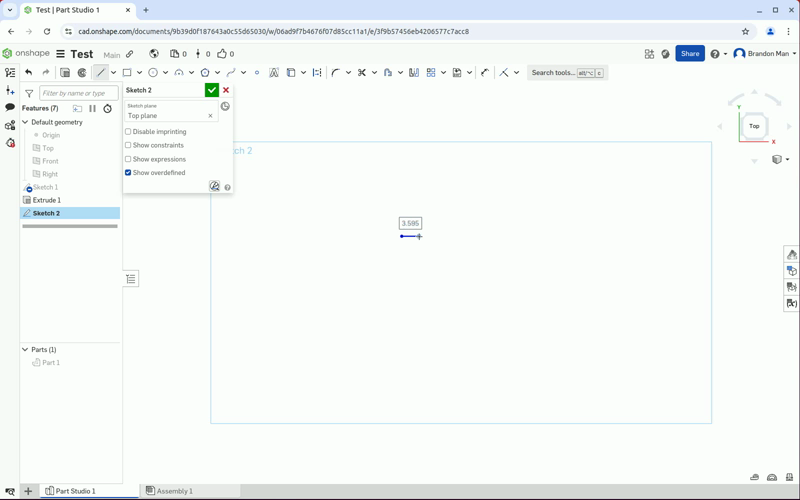
mouse_move(449, 236)
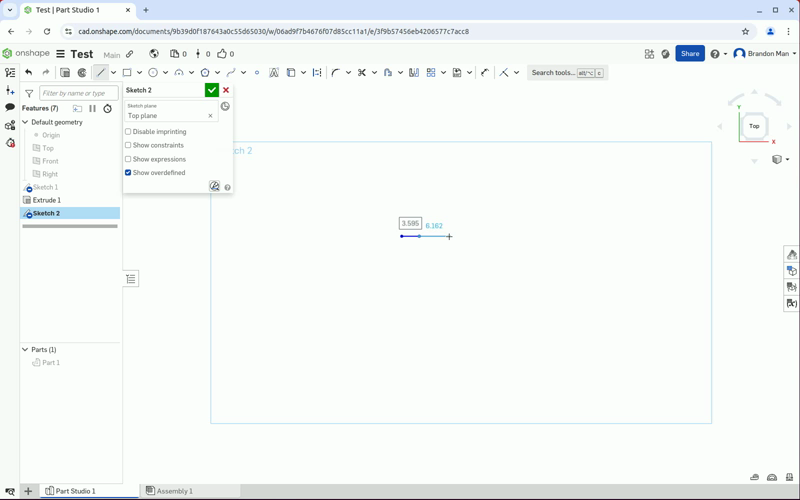
mouse_move(419, 214)
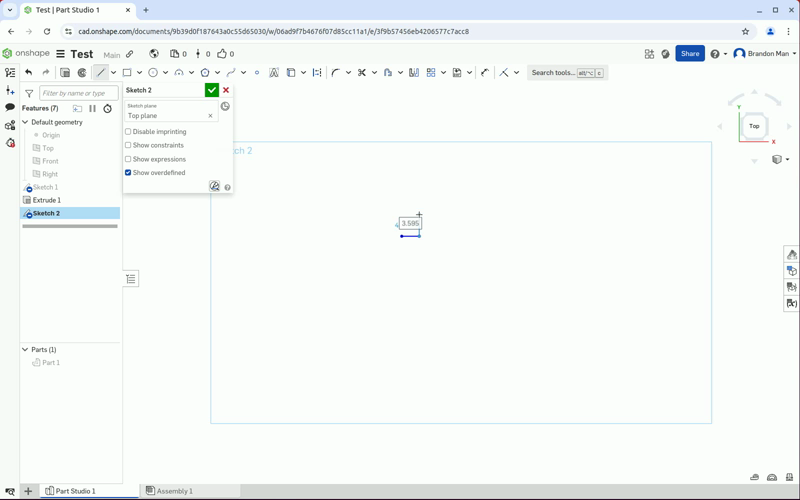
click(419, 214)
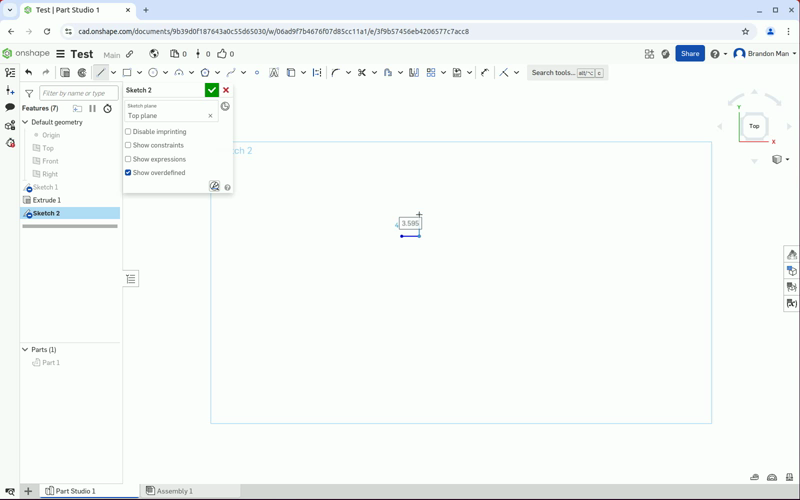
key_up(shift)
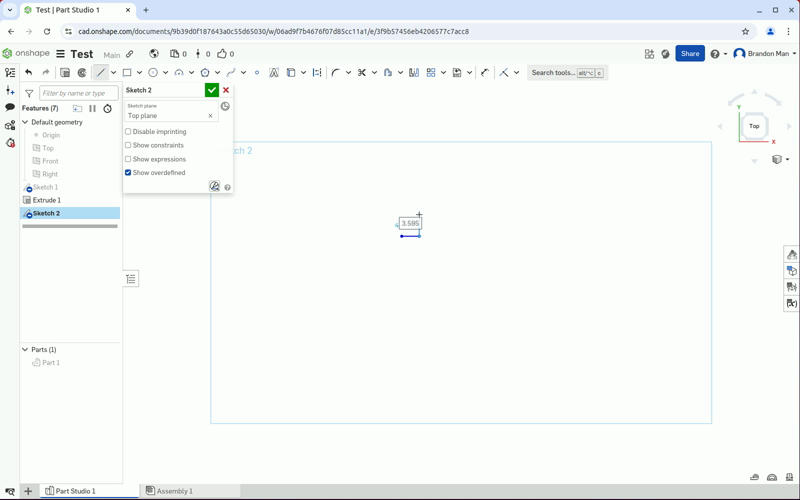
key_down(shift)
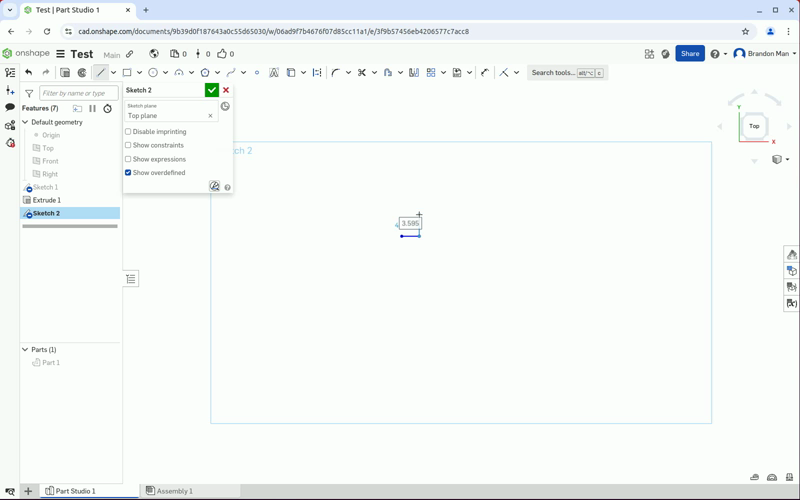
mouse_move(449, 214)
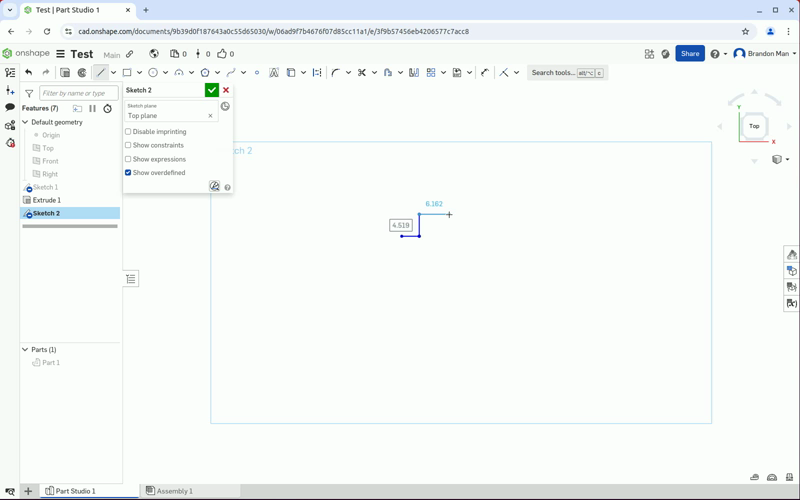
mouse_move(401, 214)
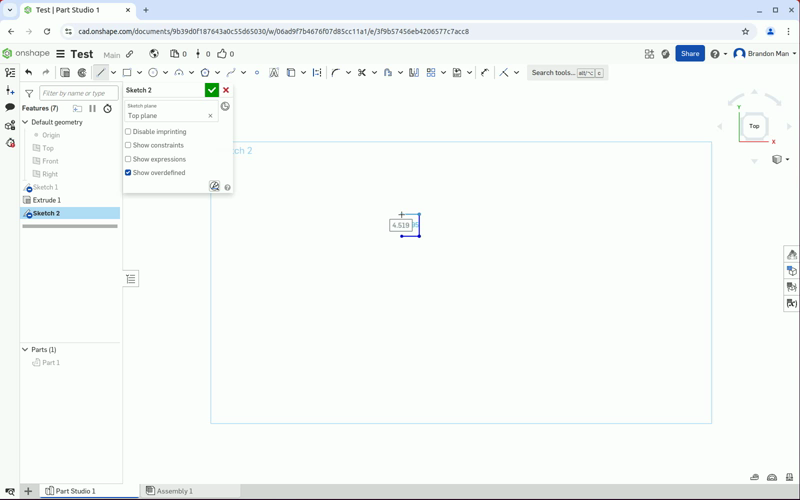
click(401, 214)
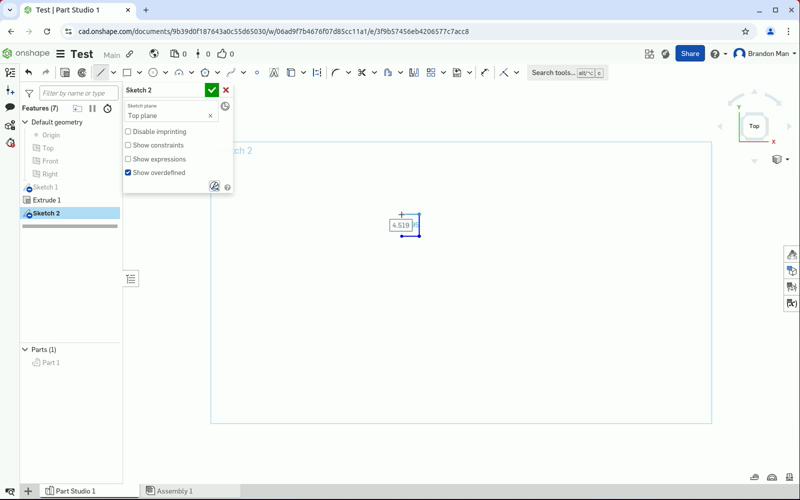
key_up(shift)
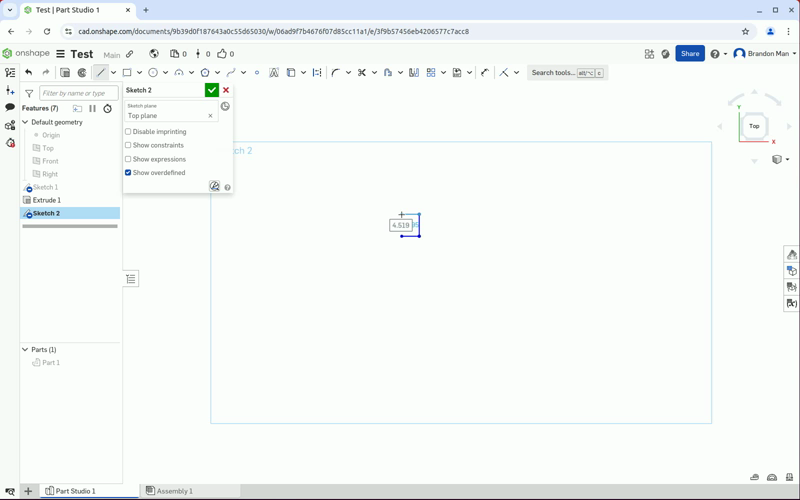
mouse_move(431, 214)
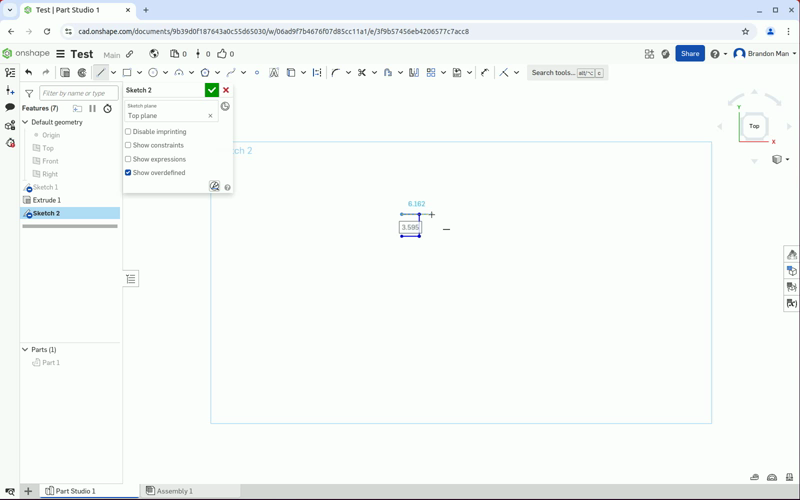
key_down(shift)
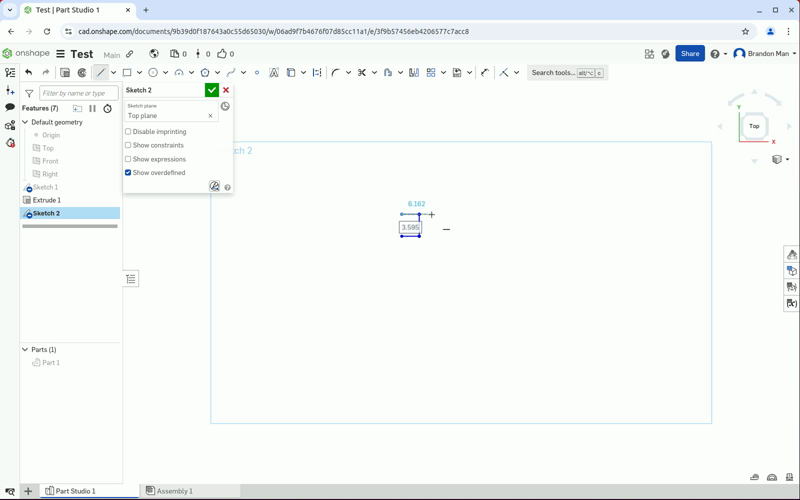
mouse_move(401, 236)
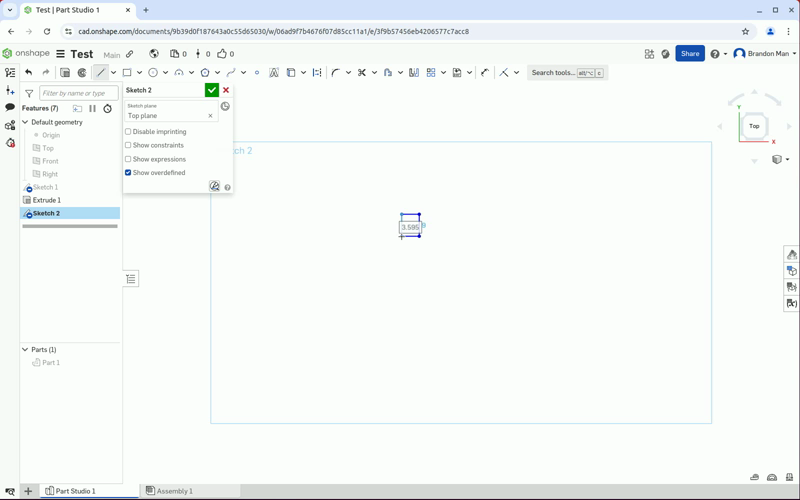
key_up(shift)
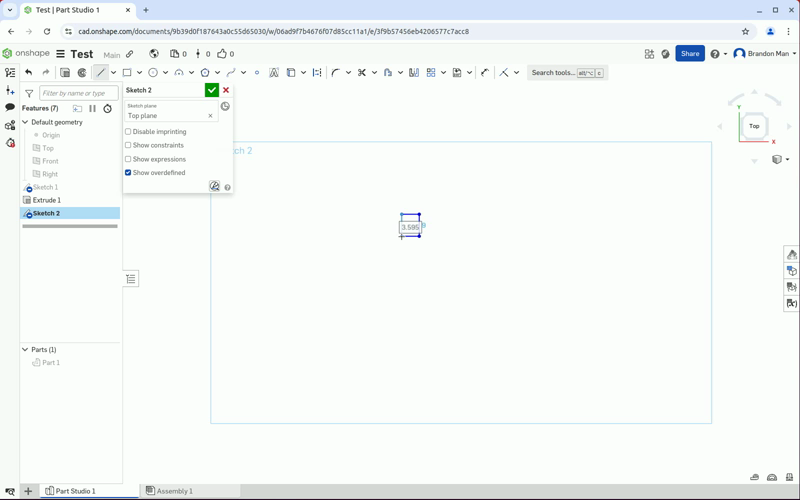
click(401, 236)
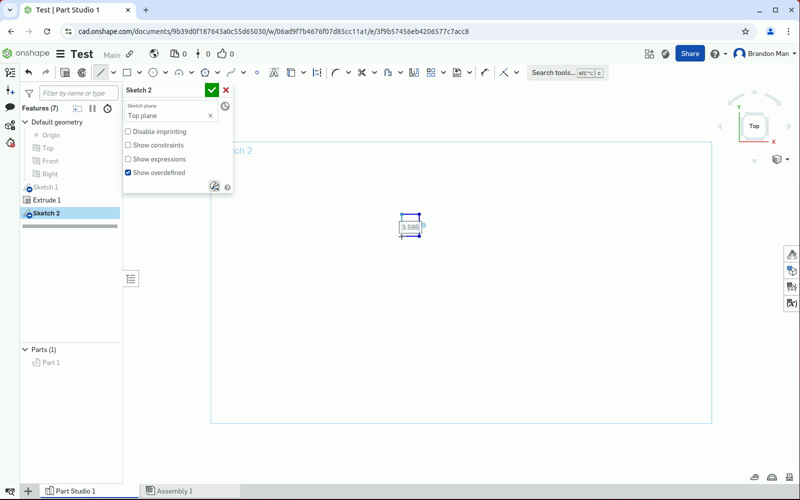
key(esc)
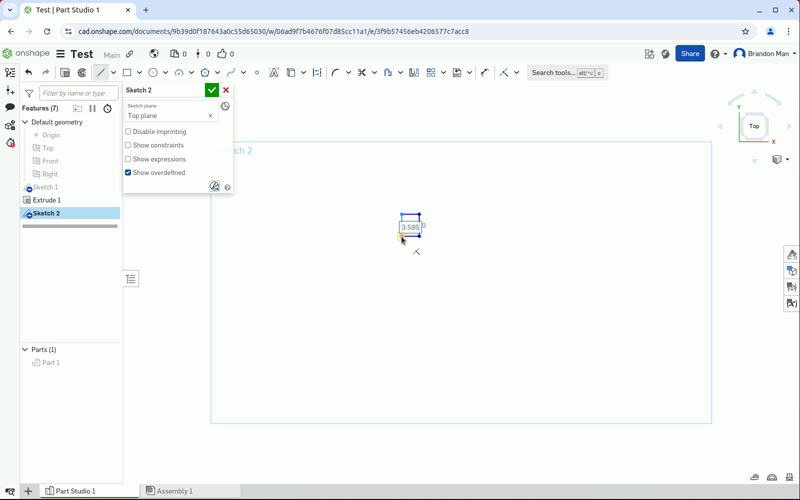
mouse_move(404, 222)
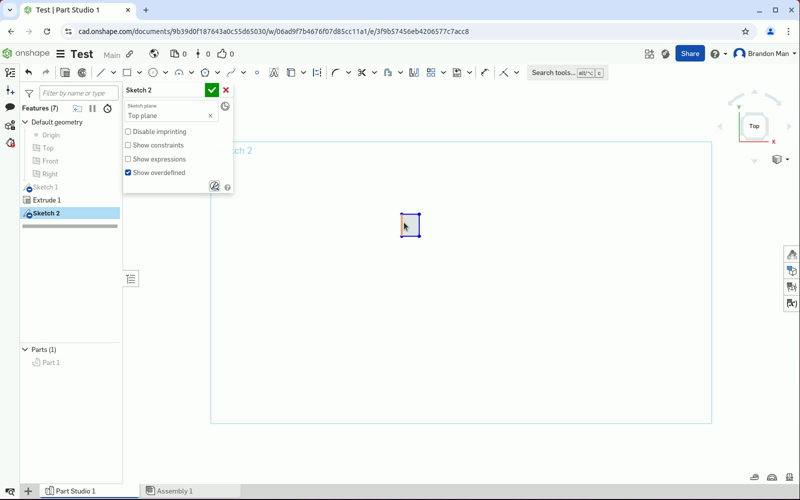
scroll(6)
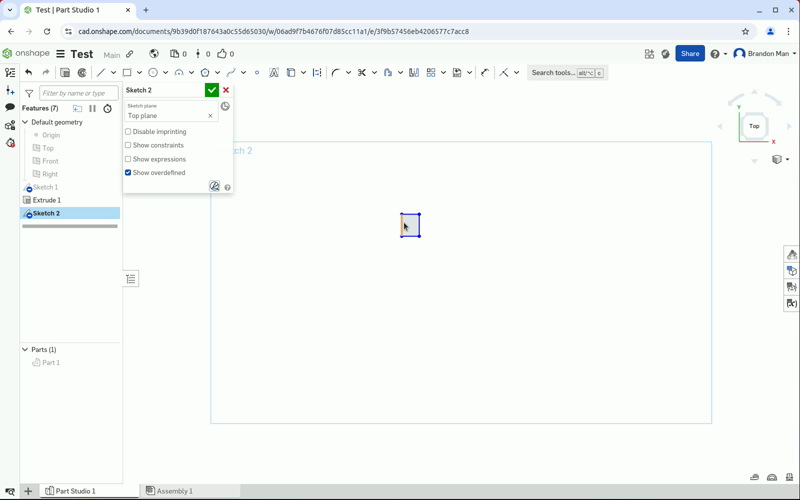
scroll(6)
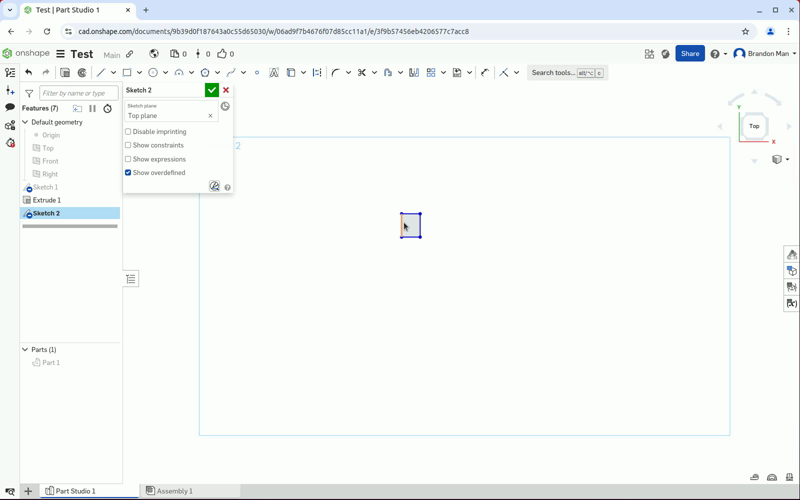
scroll(6)
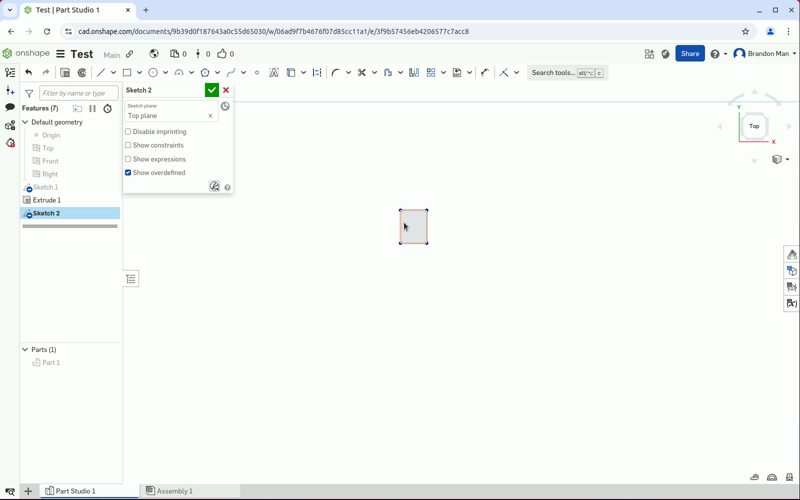
scroll(6)
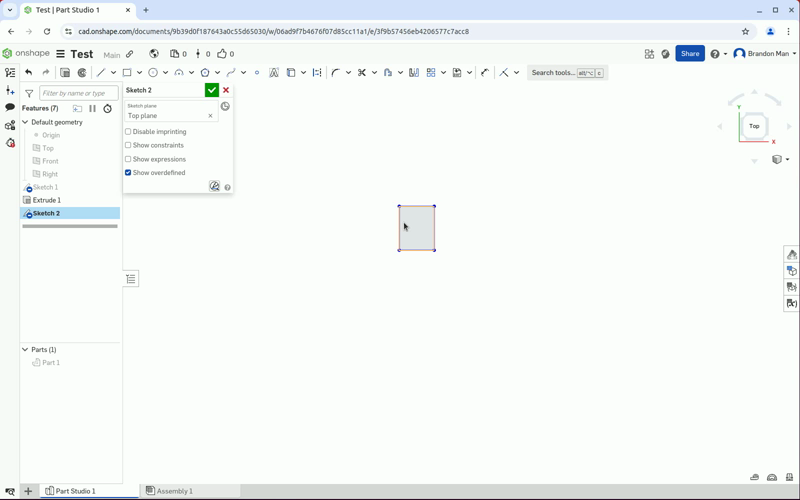
scroll(6)
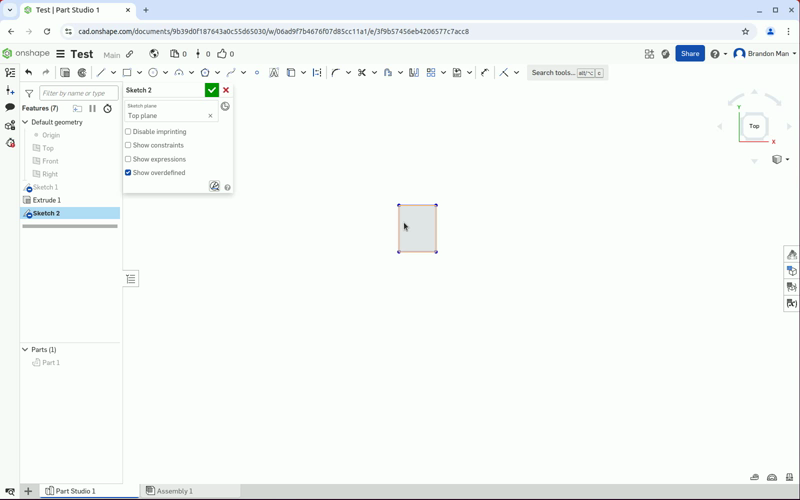
scroll(6)
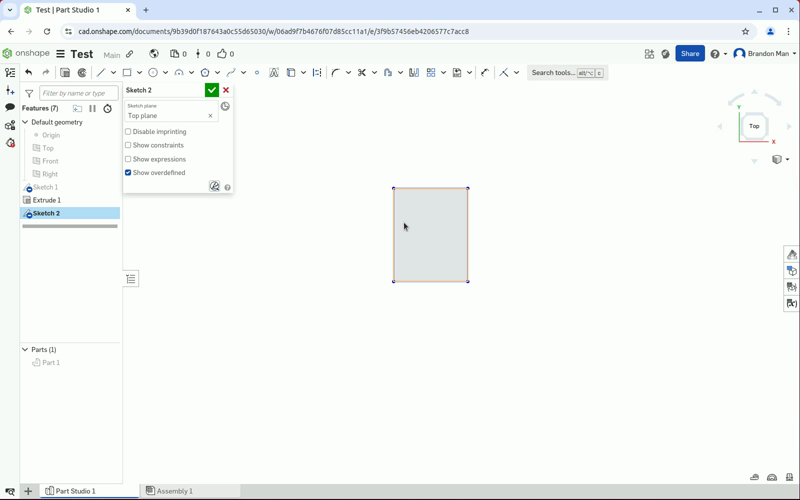
scroll(6)
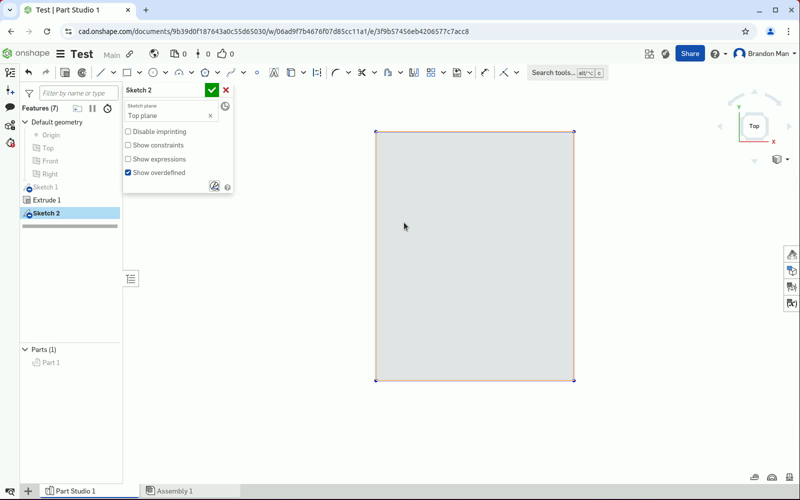
click(404, 222)
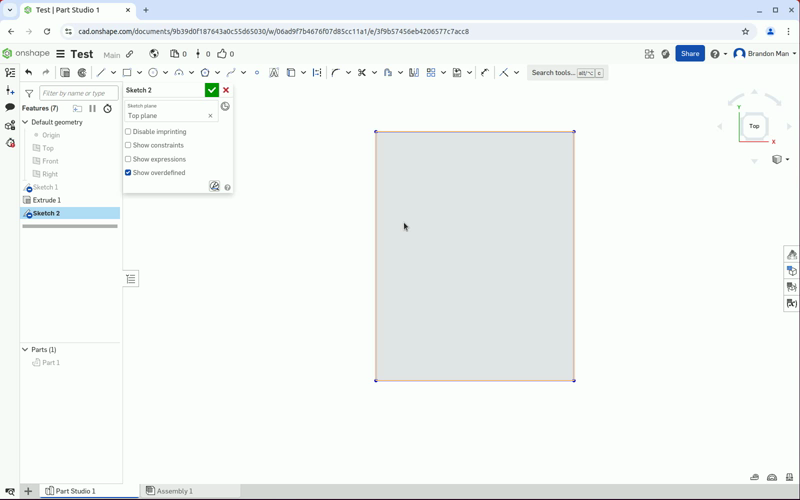
scroll(-6)
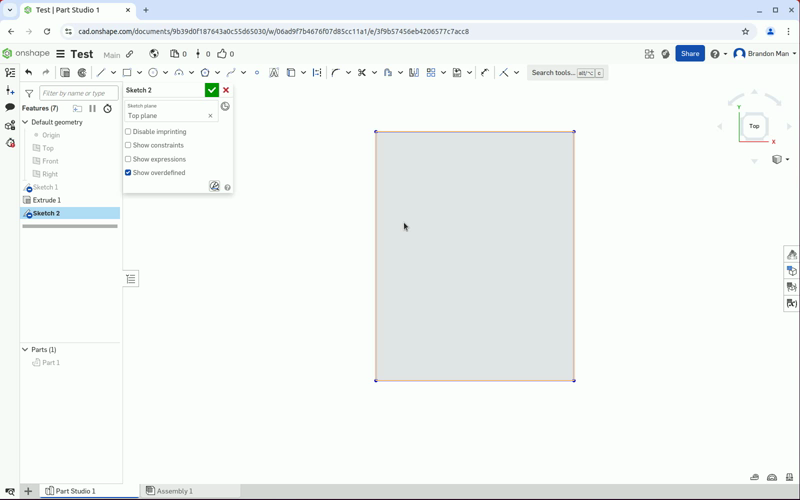
scroll(-6)
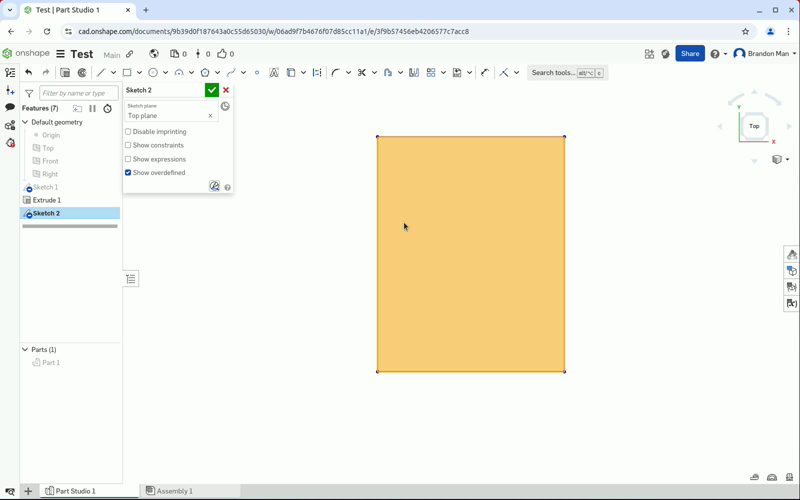
scroll(-6)
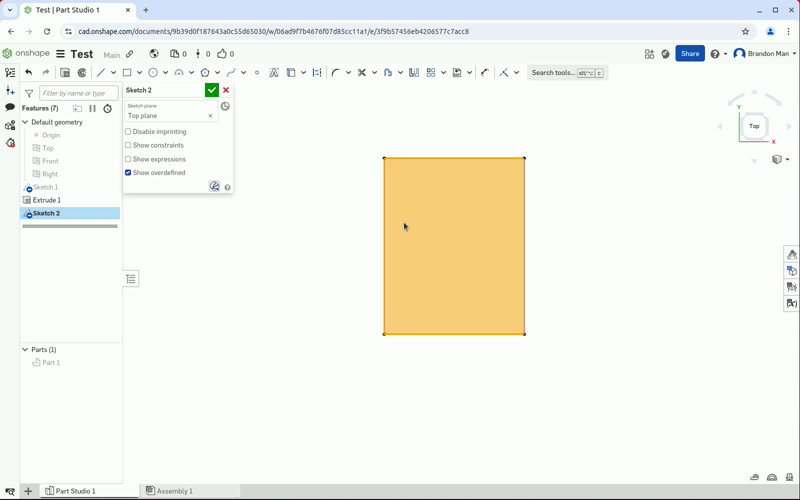
scroll(-6)
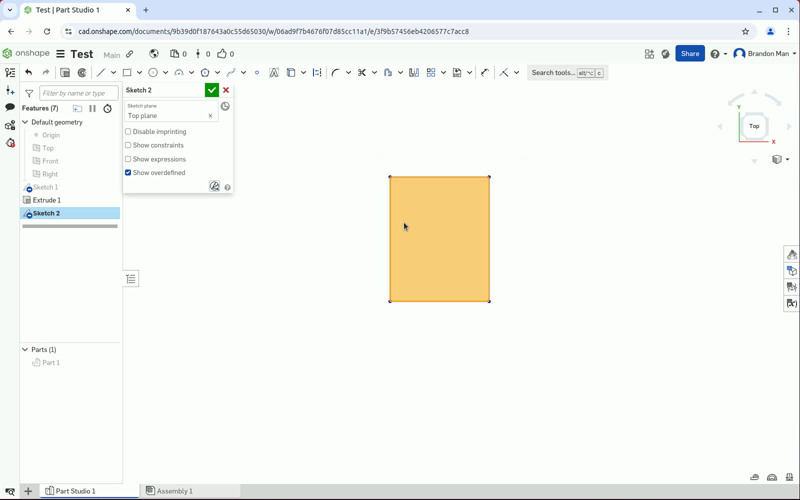
scroll(-6)
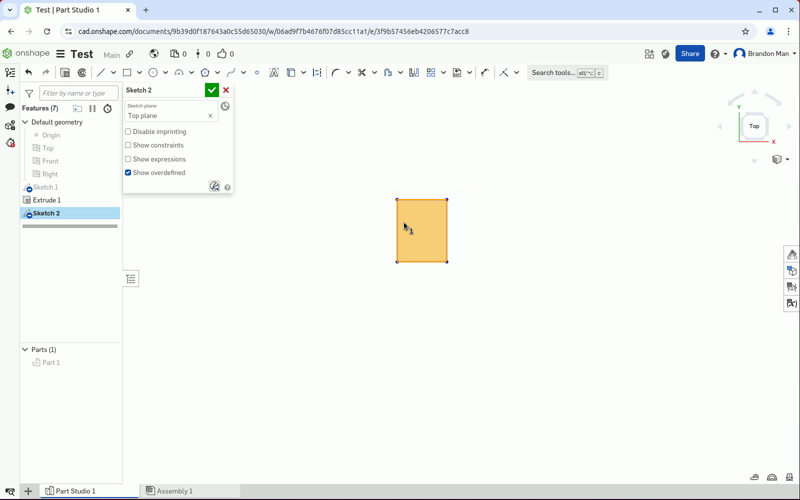
scroll(-6)
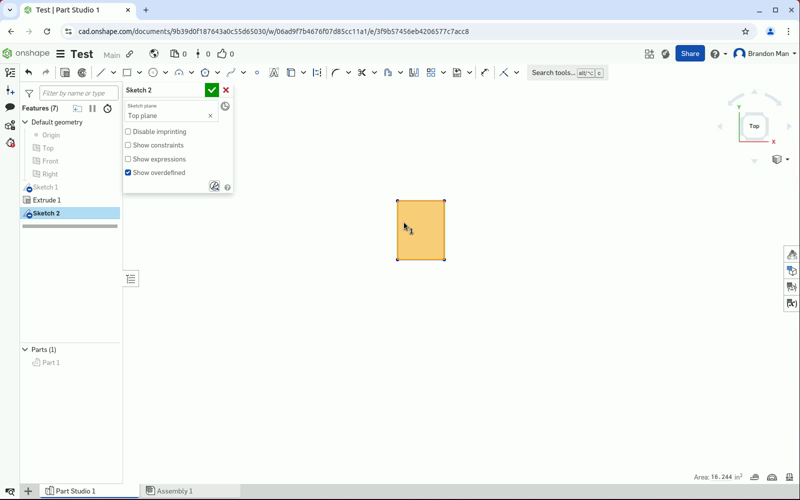
scroll(-6)
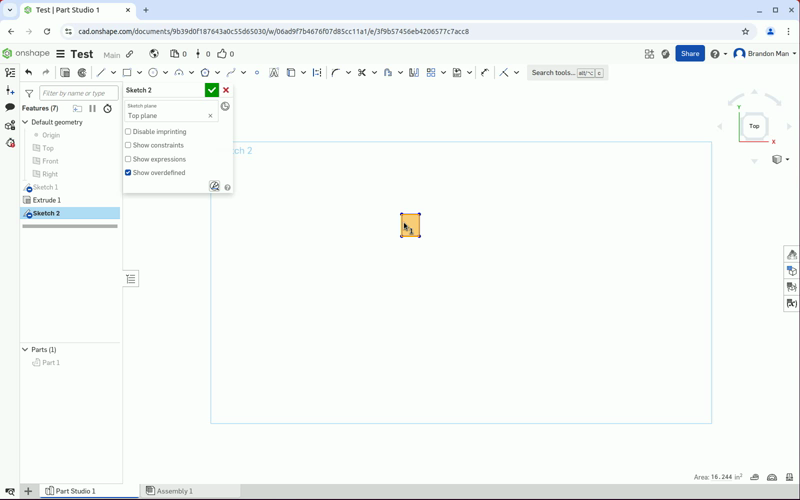
mouse_move(73, 352)
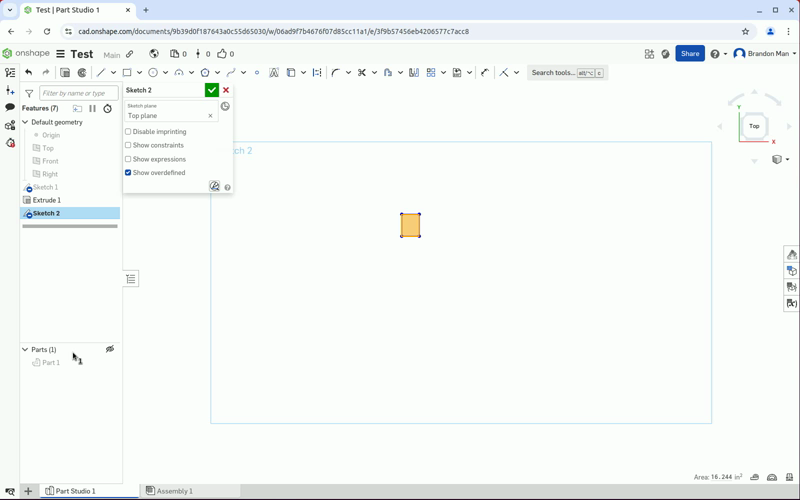
key(shift+y)
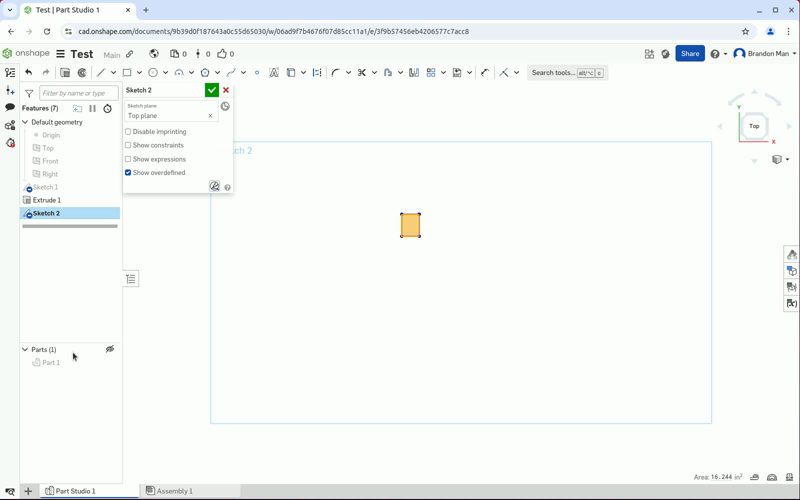
key(shift+e)
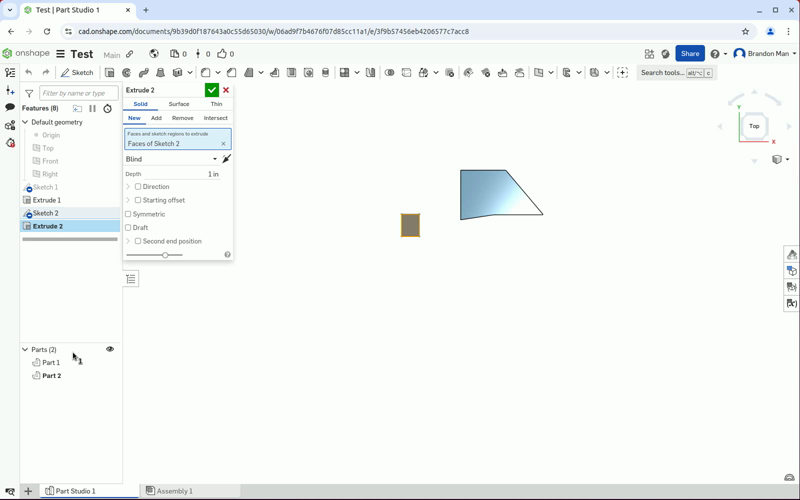
mouse_move(143, 106)
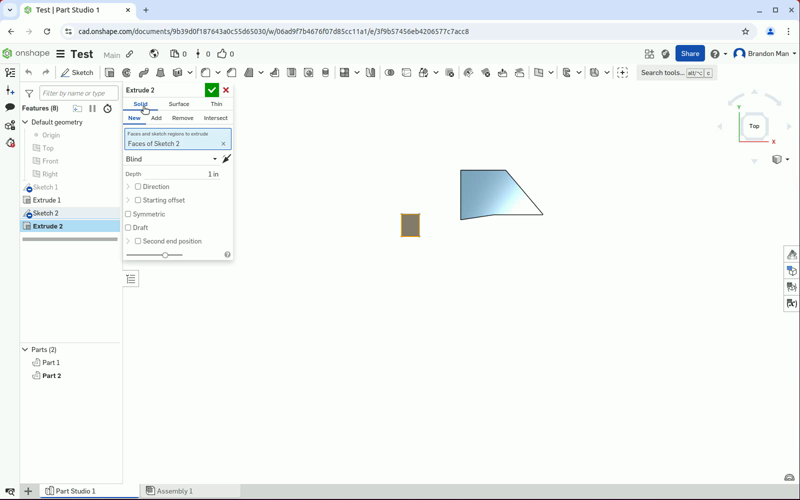
click(143, 106)
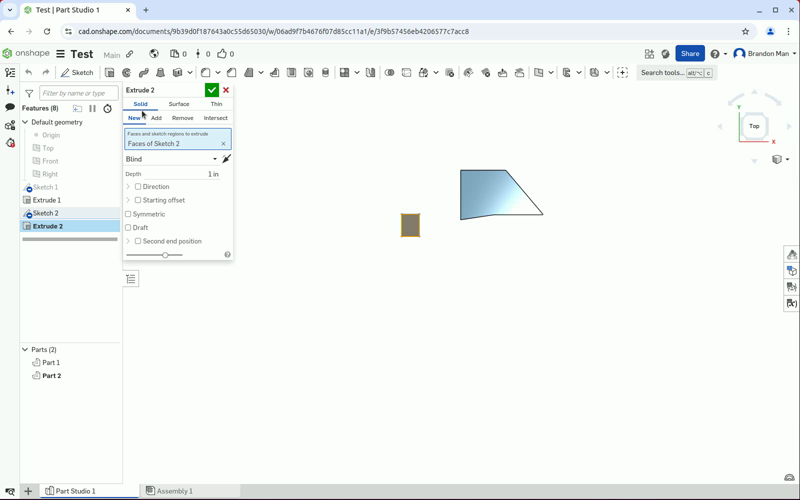
mouse_move(137, 120)
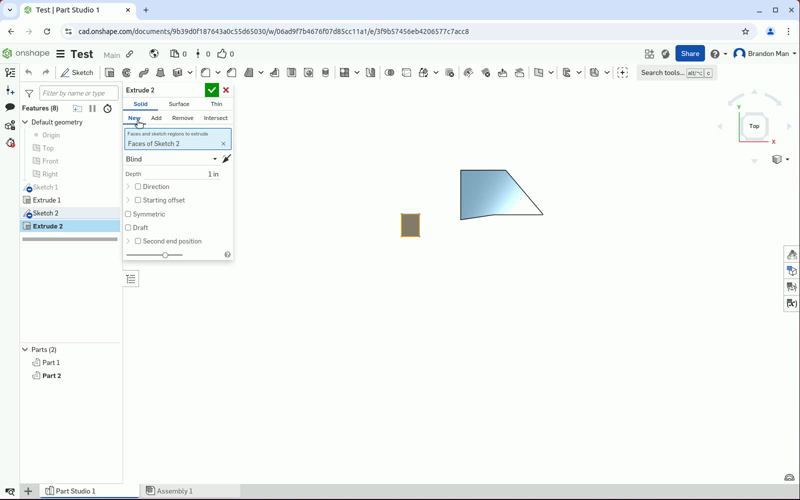
click(137, 120)
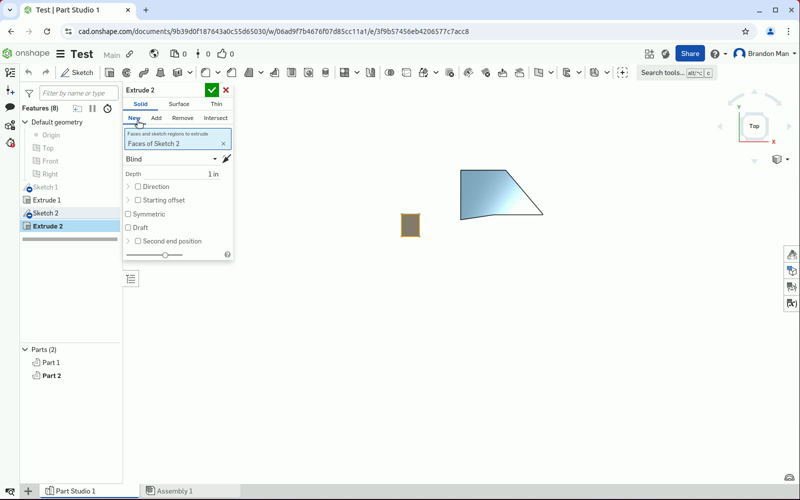
key(tab, 4)
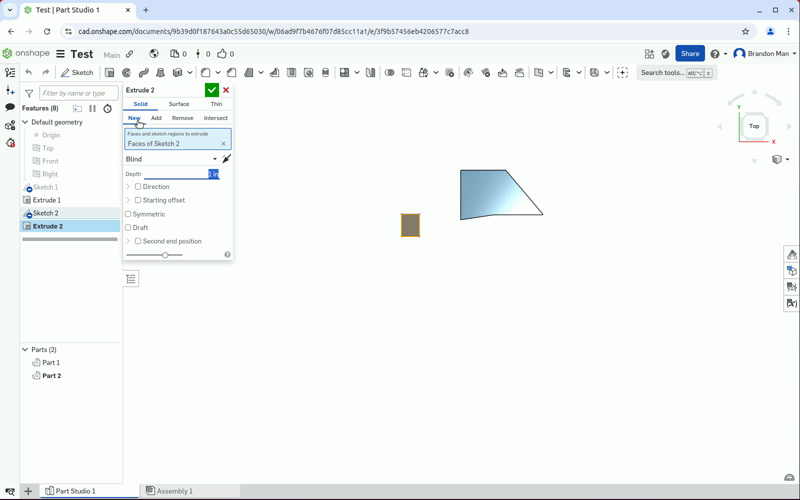
text(19.498)
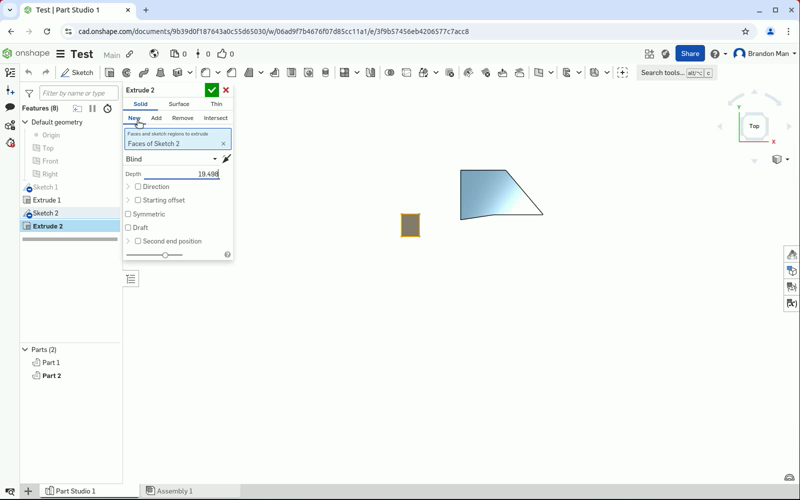
key(enter)
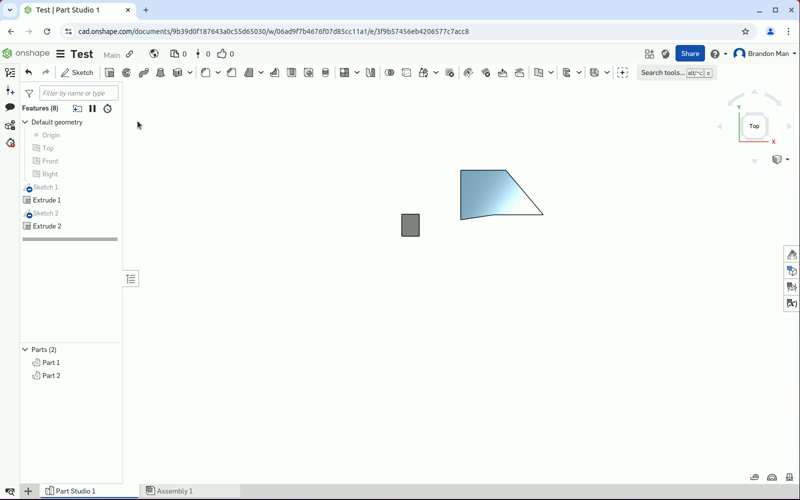
key(shift+h)
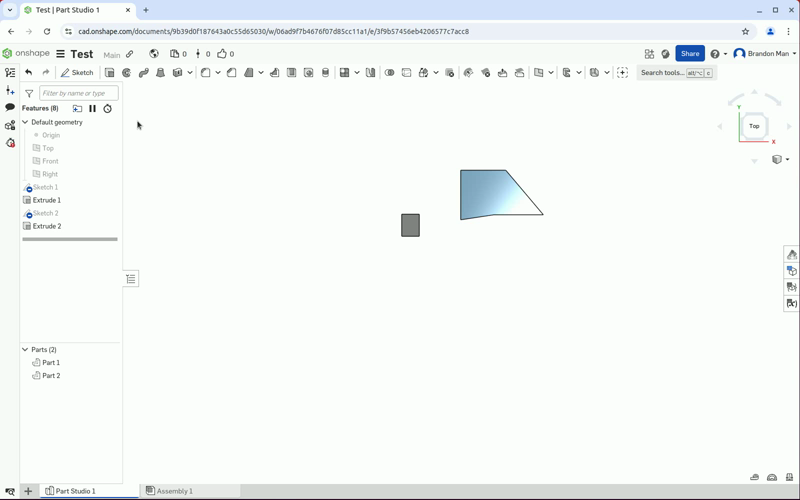
key(shift+h)
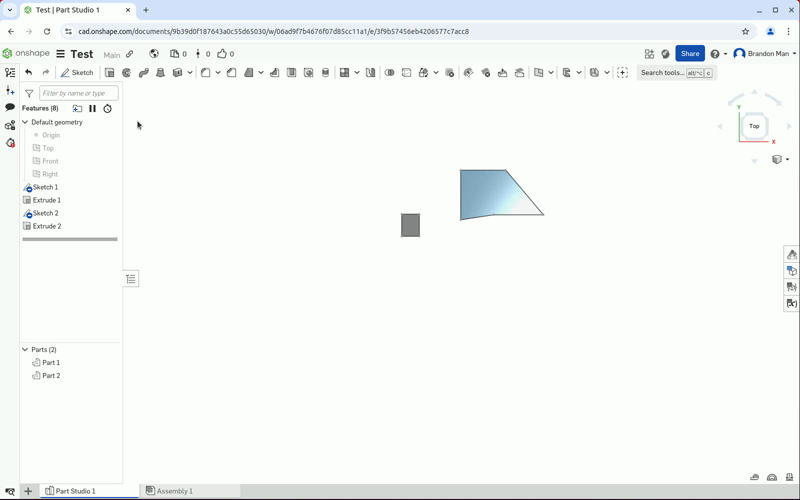
key(shift+7)
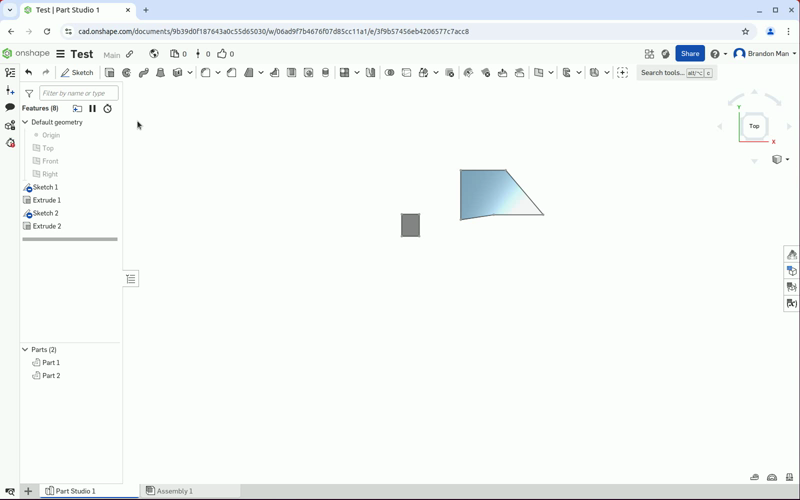
key(up, 3)
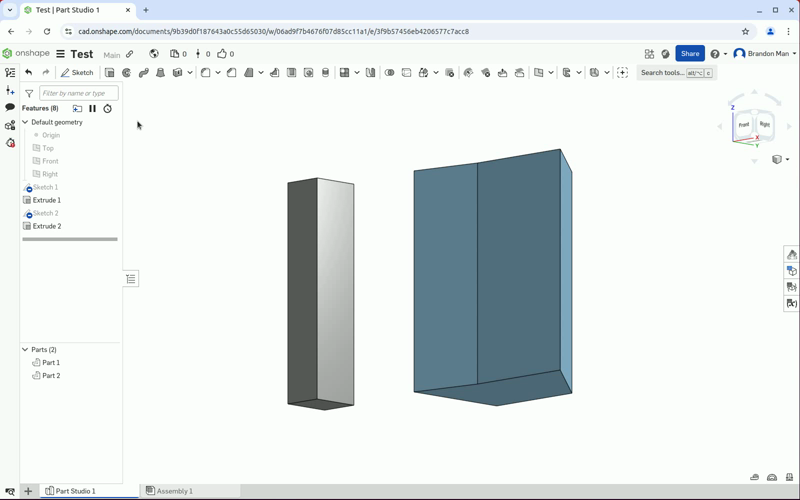
key(left, 3)
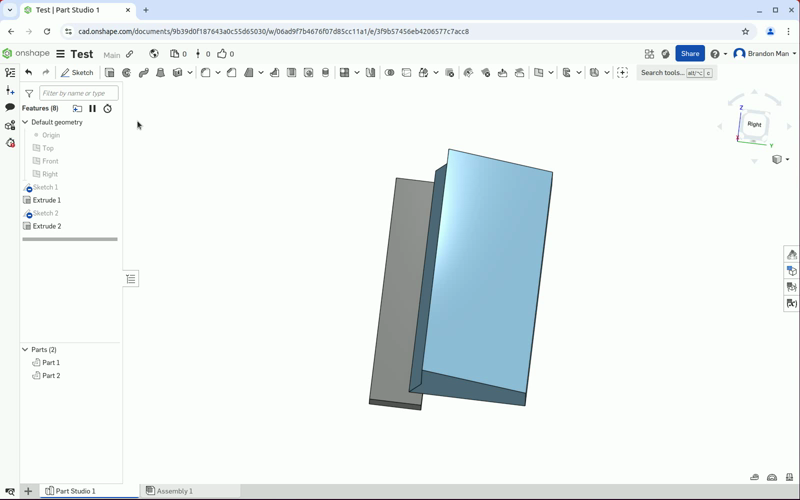
key(right, 3)
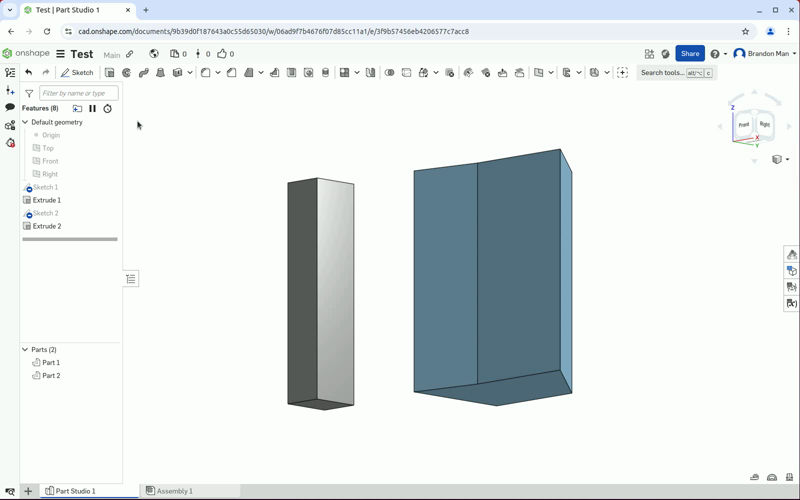
key(down, 3)
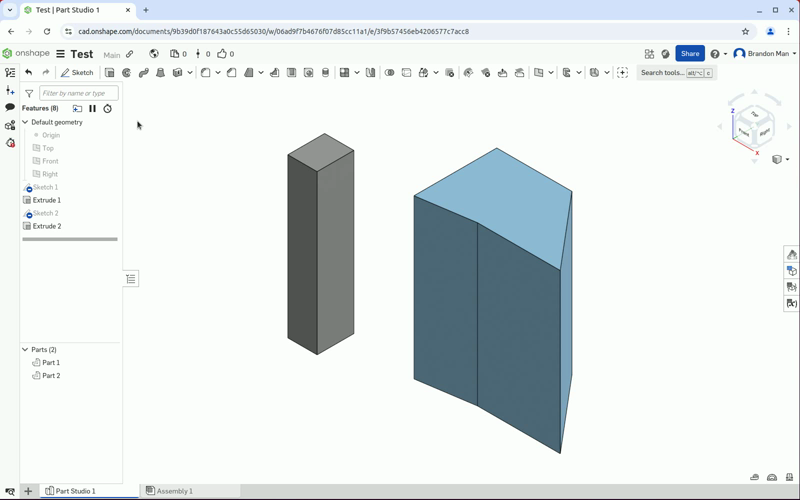
mouse_move(73, 189)
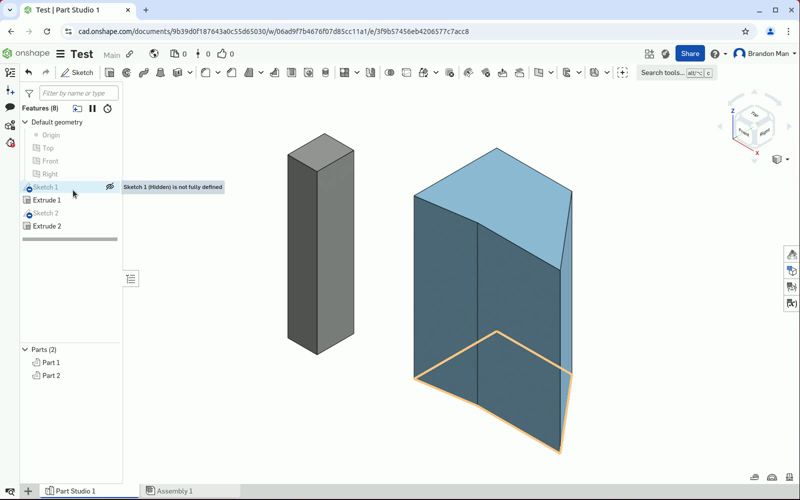
click(73, 189)